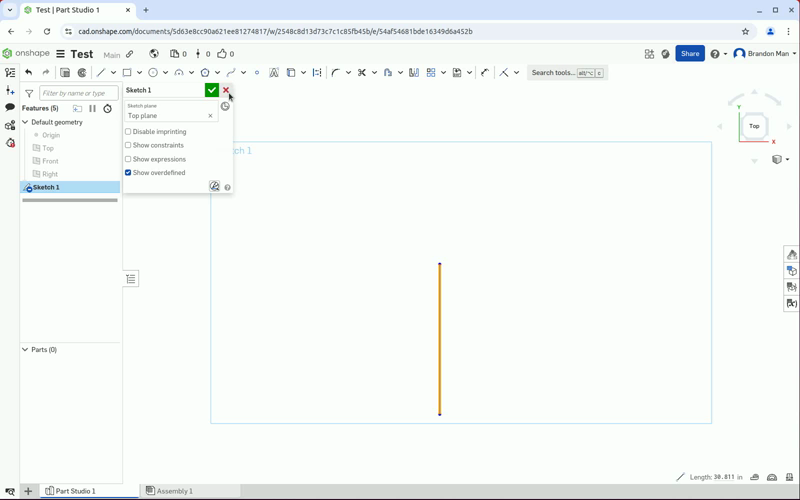
key(shift+h)
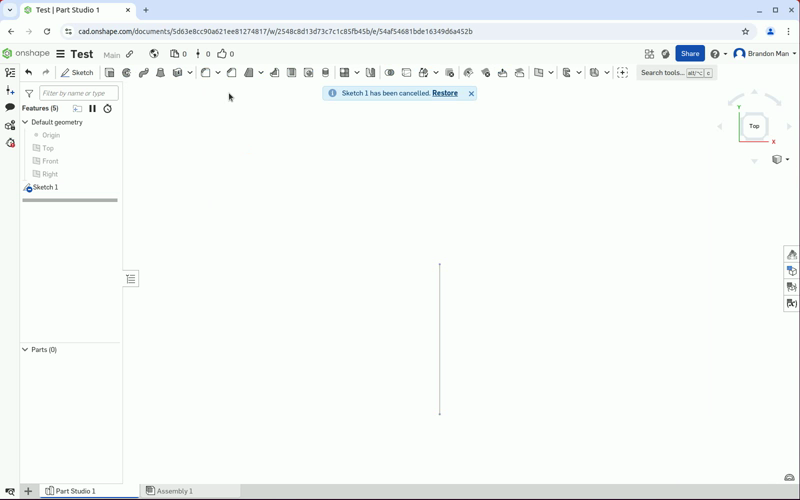
mouse_move(73, 352)
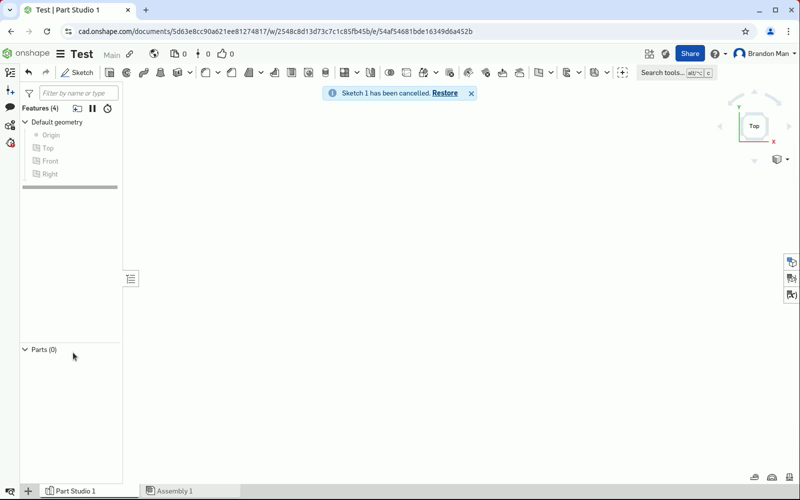
key(y)
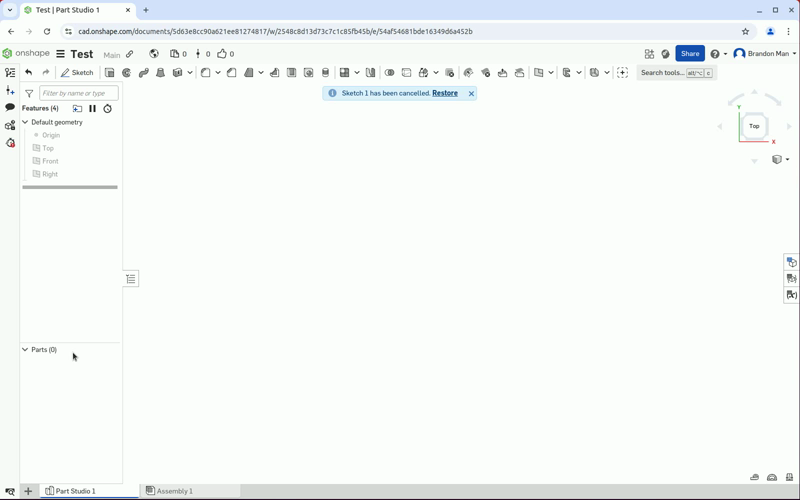
key(shift+p)
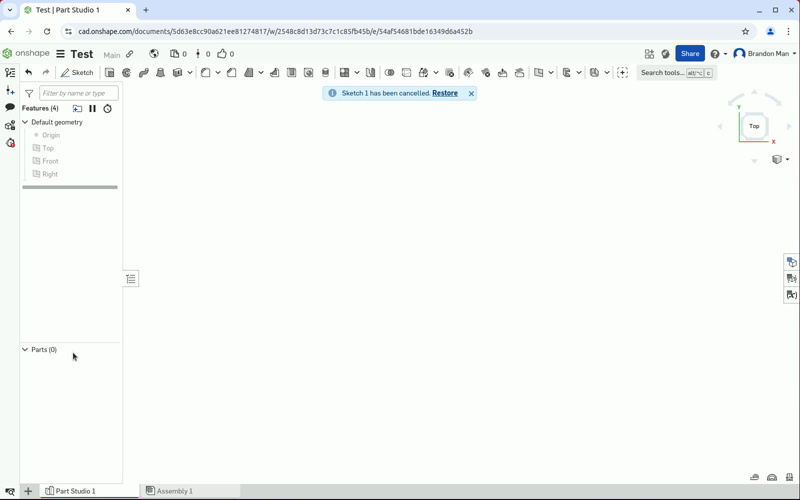
key(space)
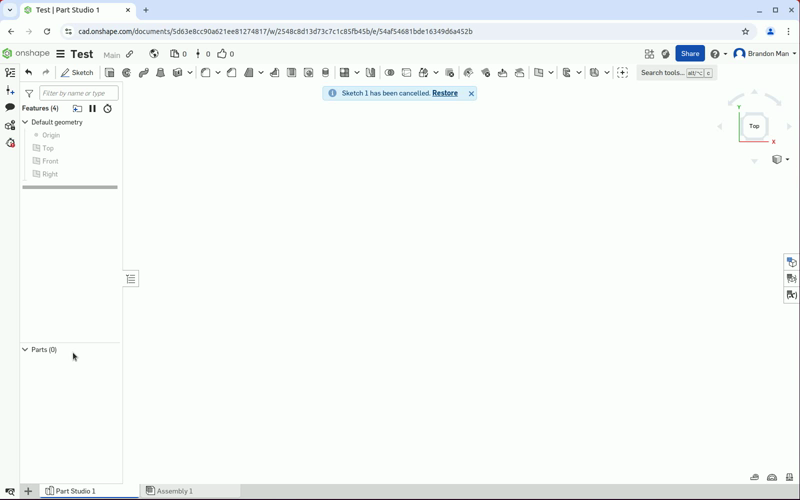
key_down(shift)
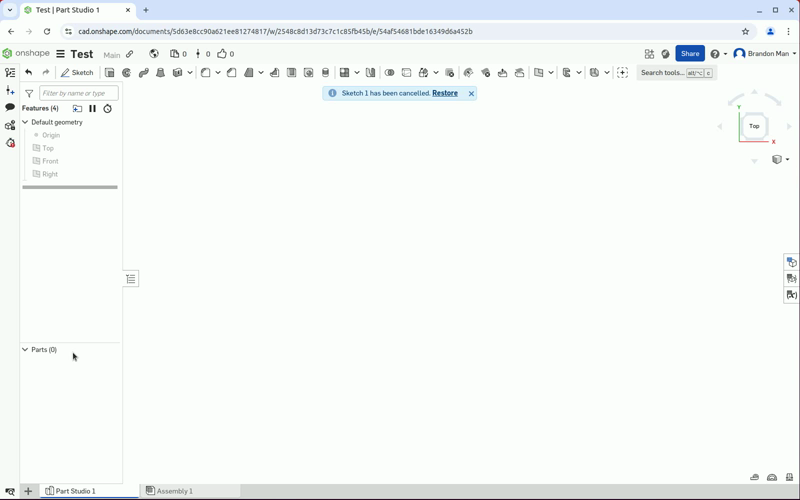
key(up)
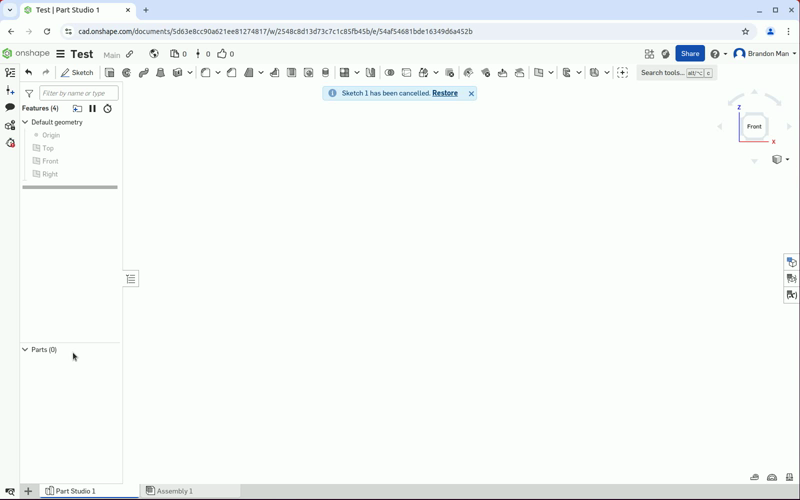
key_up(shift)
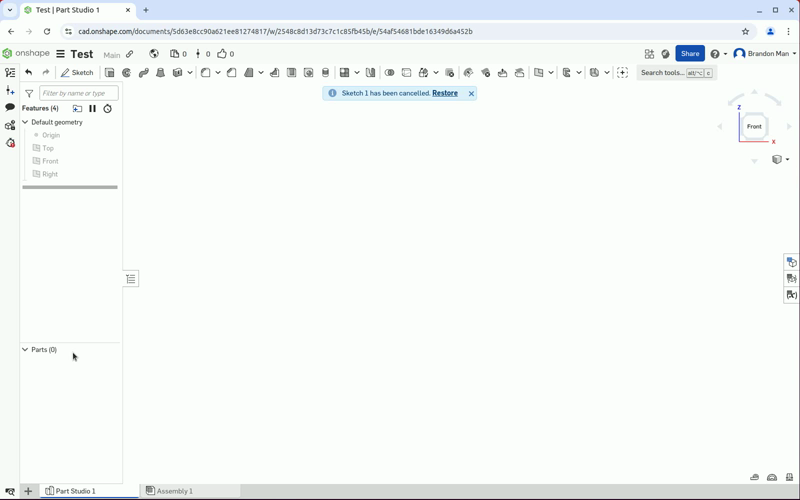
mouse_move(73, 352)
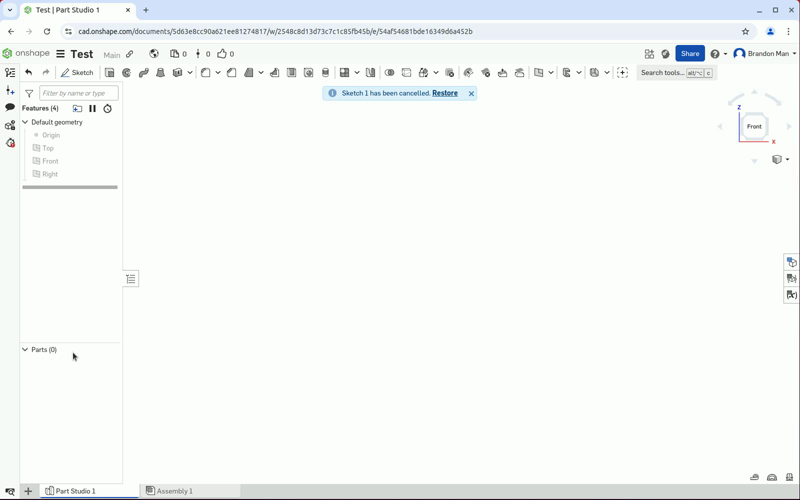
key(shift+y)
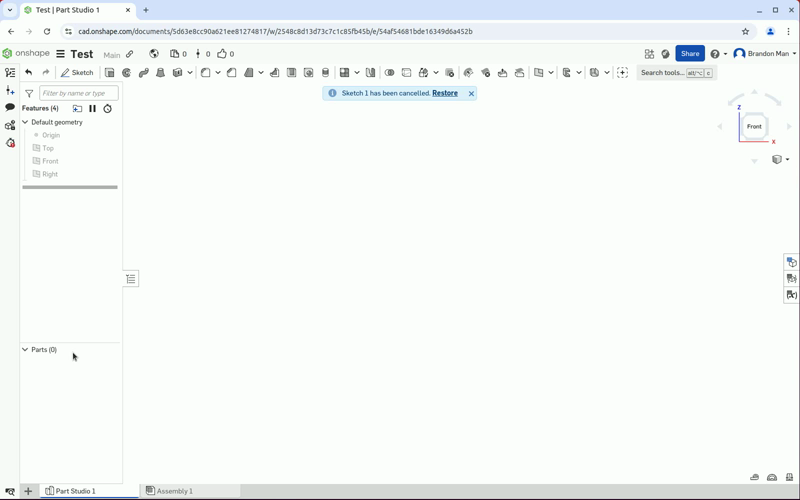
key(shift+s)
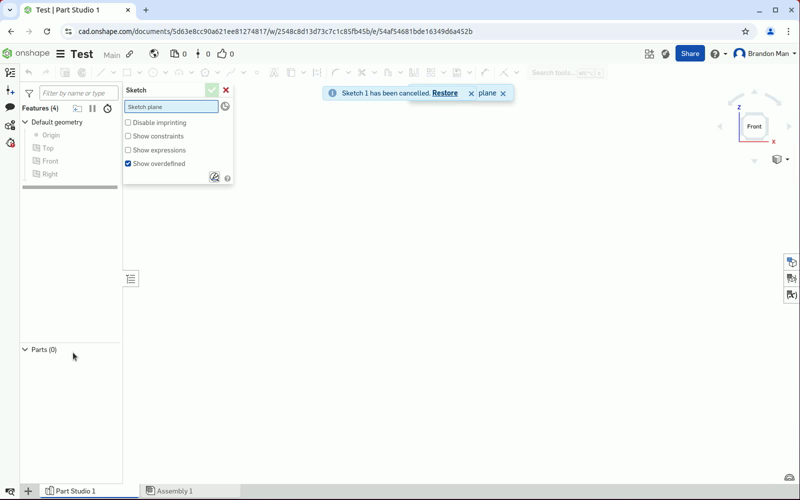
mouse_move(73, 163)
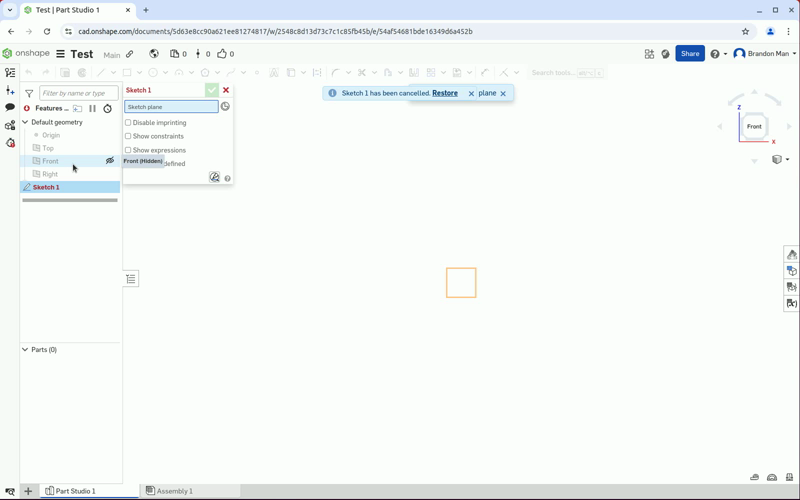
click(73, 163)
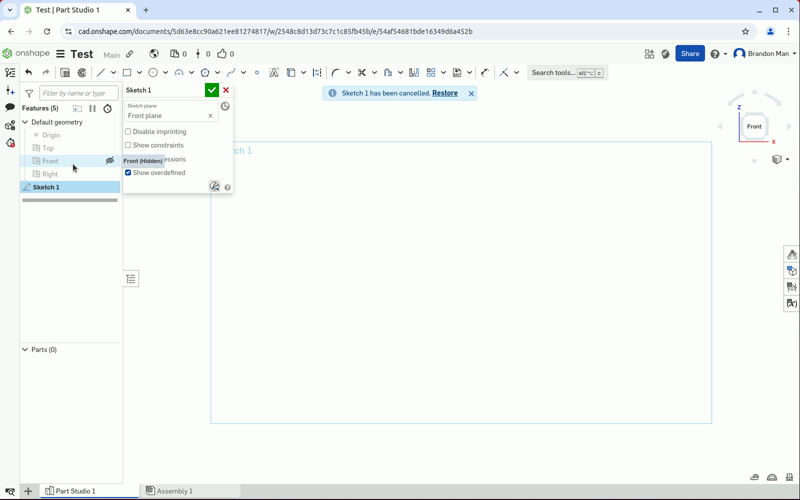
mouse_move(73, 352)
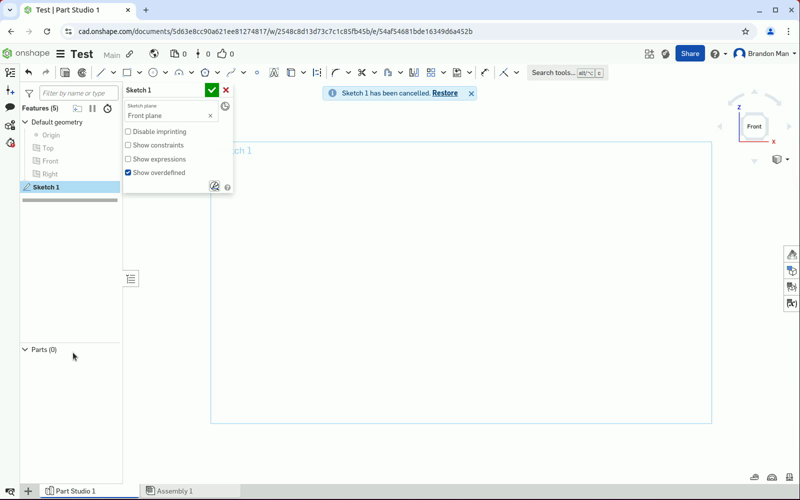
key(y)
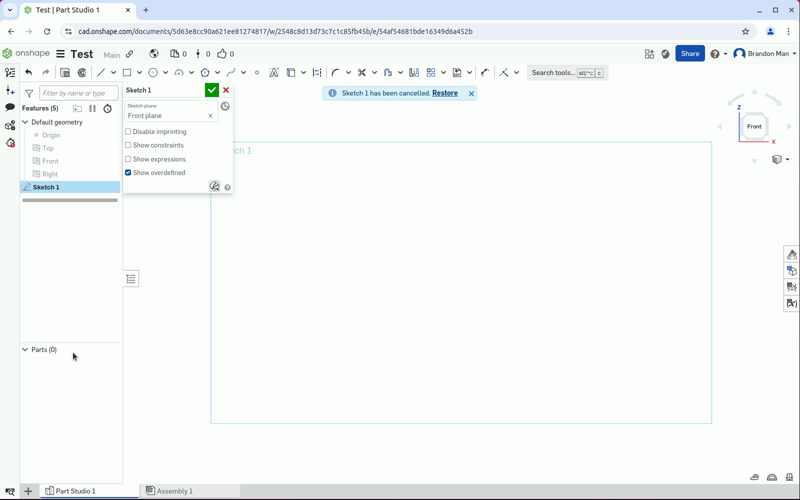
key(c)
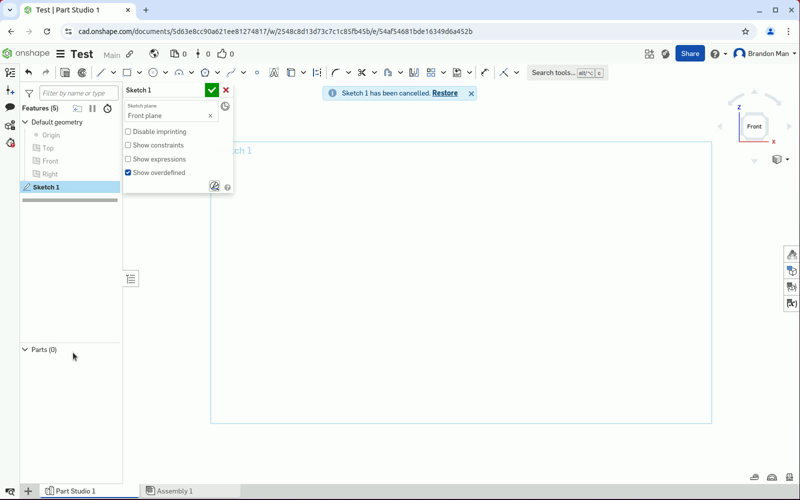
key_down(shift)
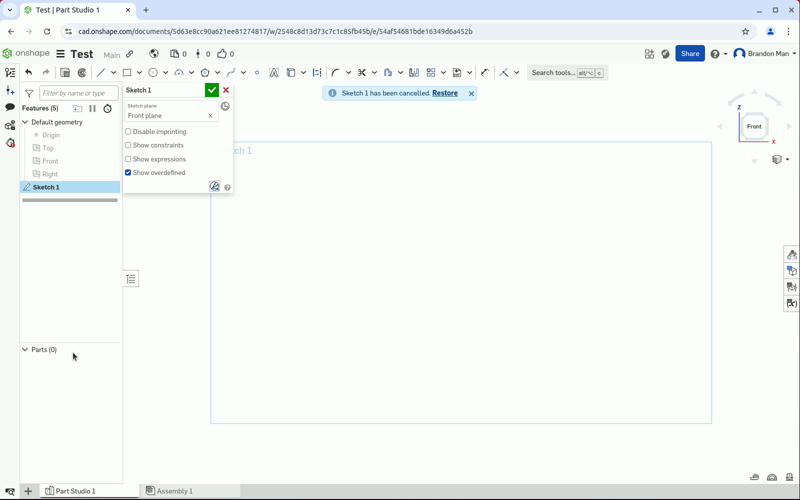
mouse_move(460, 282)
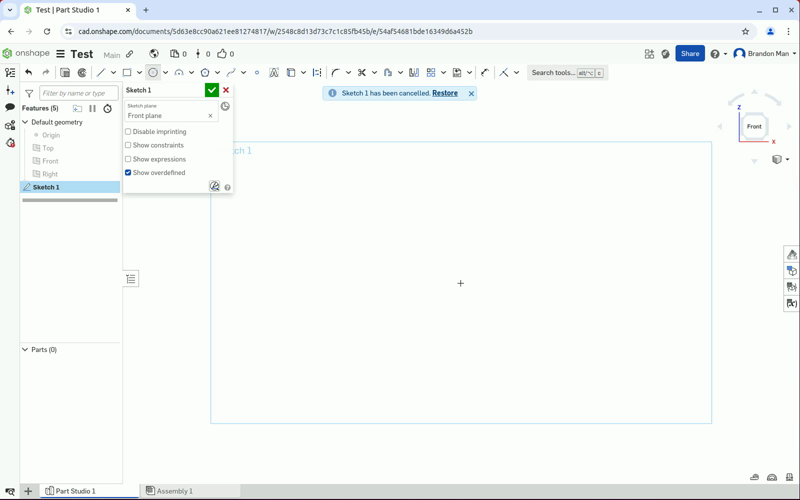
click(460, 282)
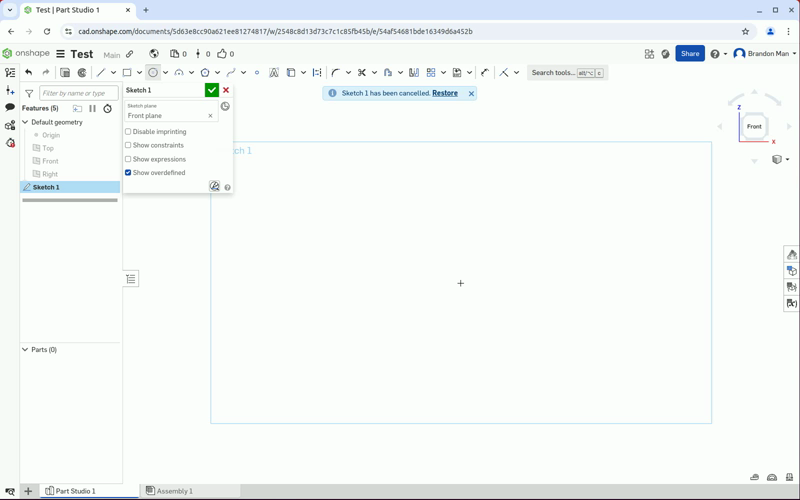
key_up(shift)
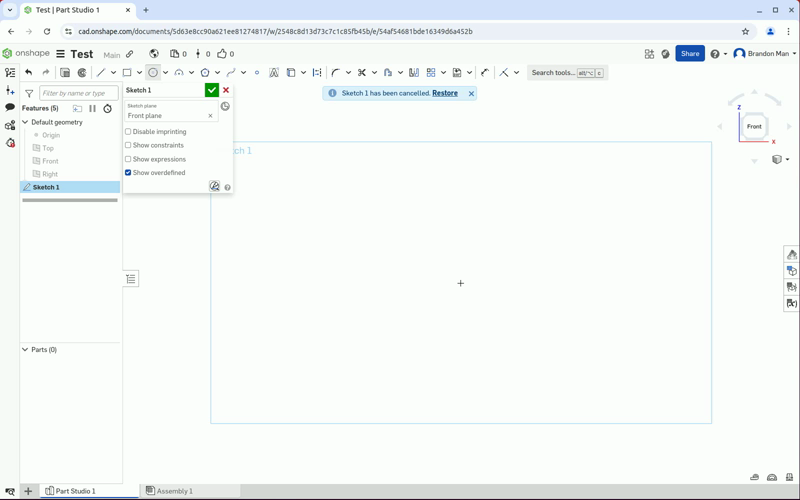
mouse_move(505, 282)
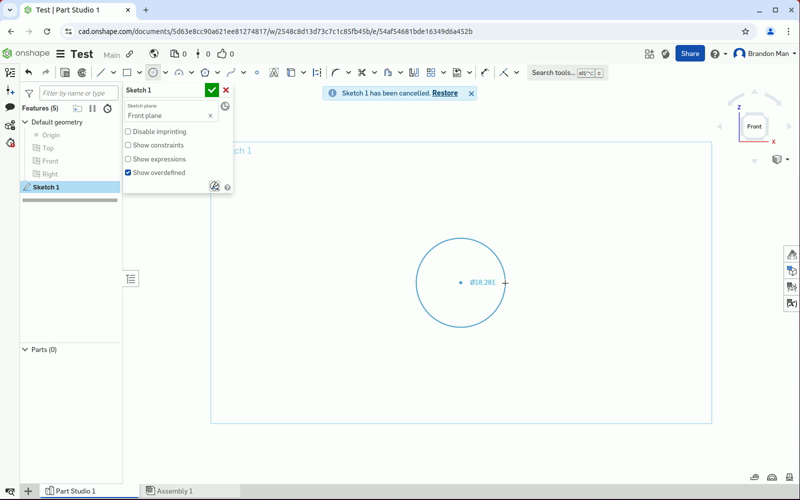
click(505, 282)
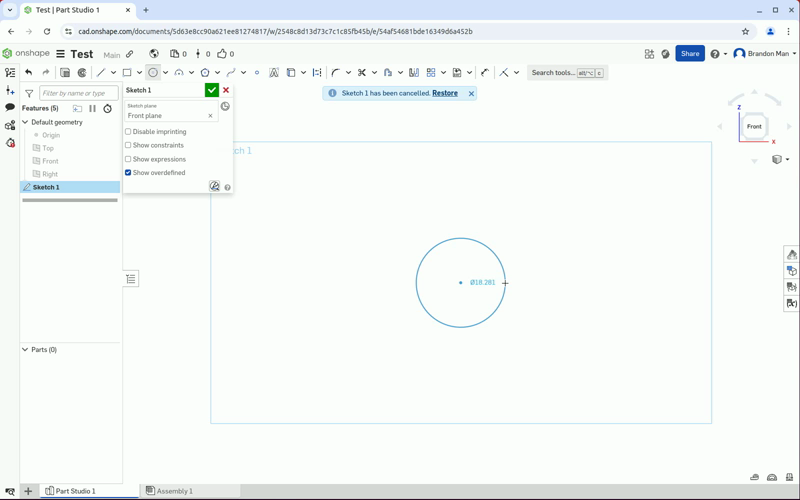
key(esc)
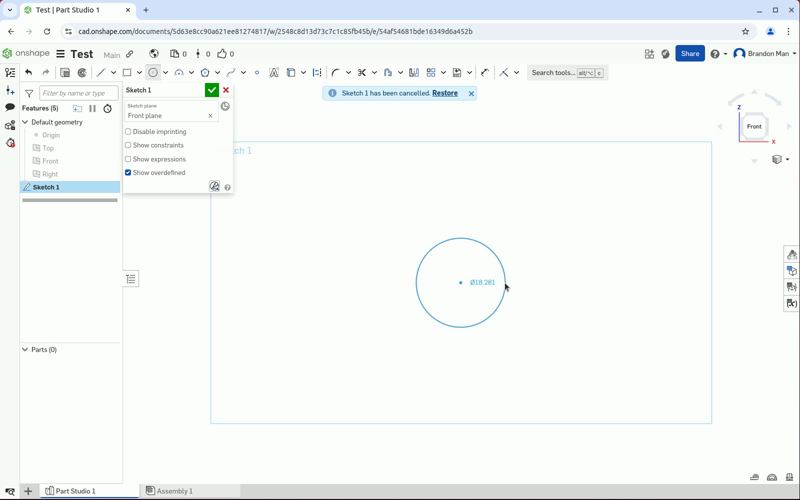
key(c)
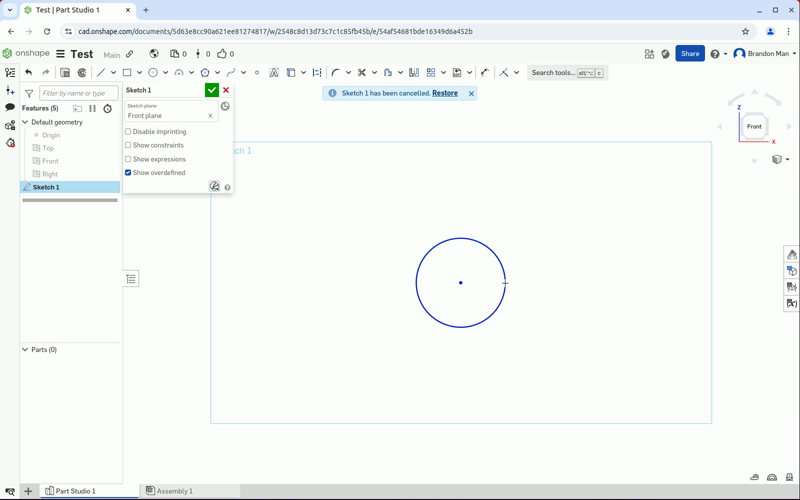
key_down(shift)
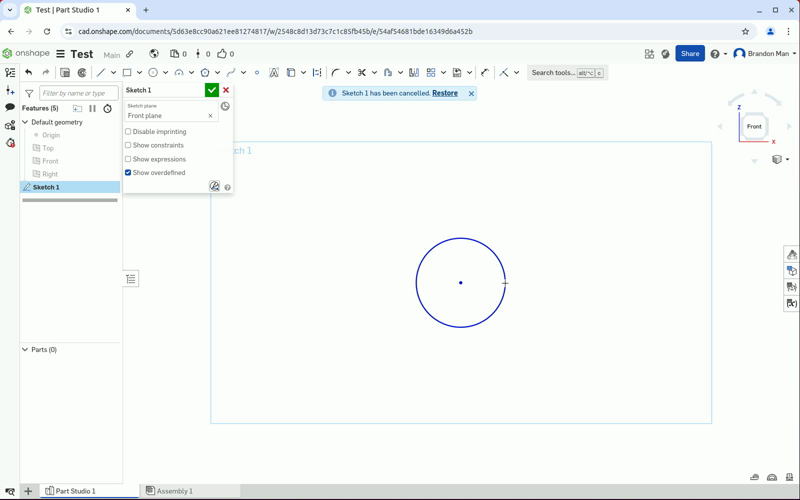
mouse_move(460, 282)
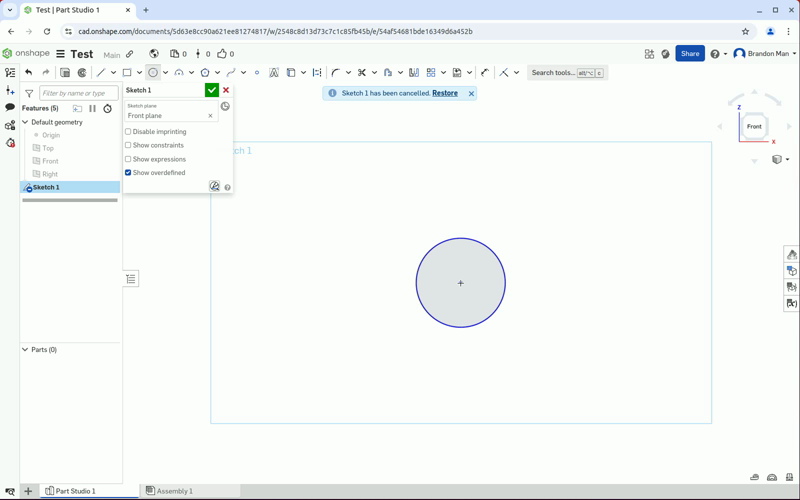
click(460, 282)
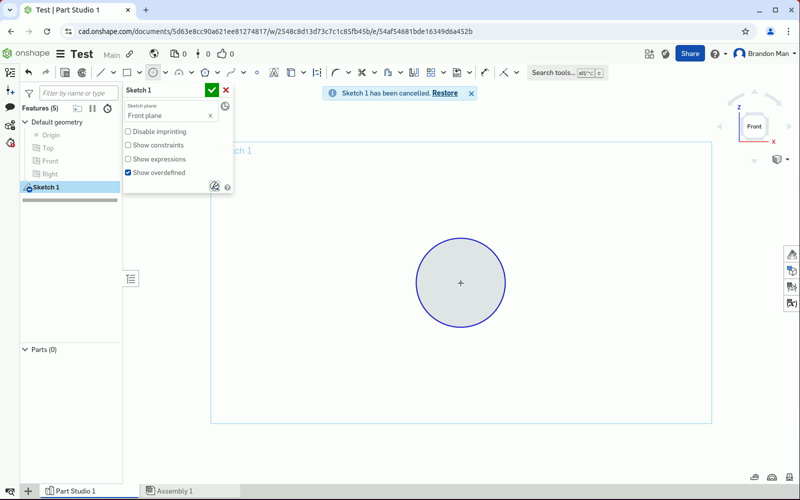
key_up(shift)
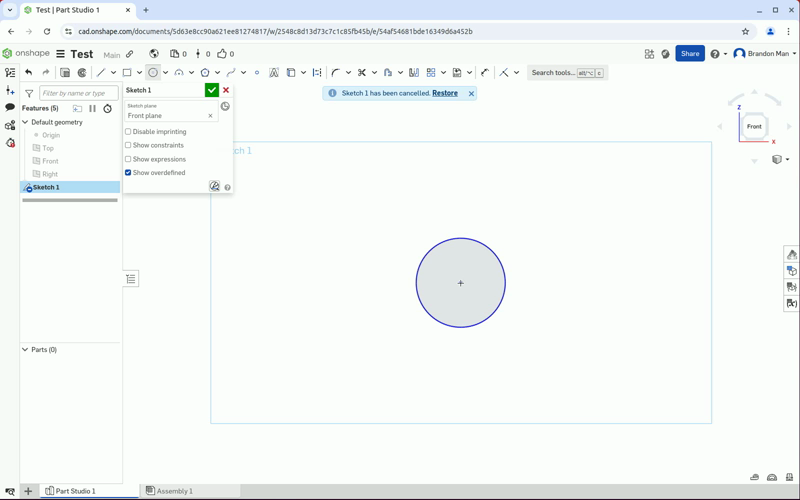
mouse_move(478, 282)
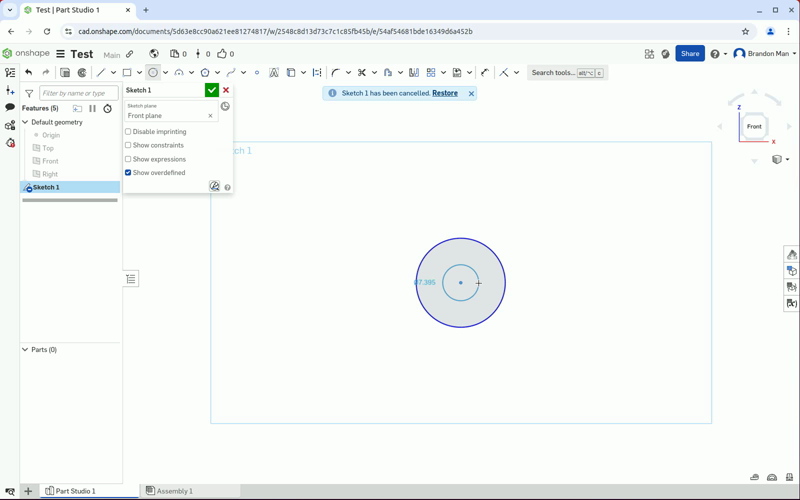
click(478, 282)
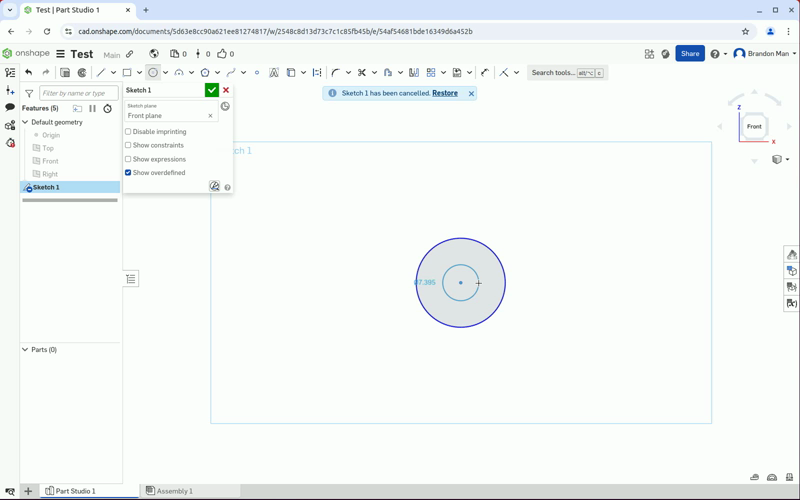
key(esc)
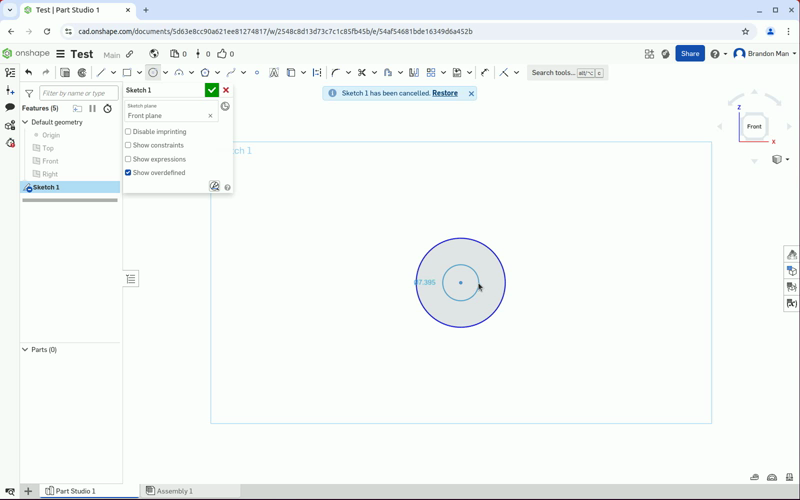
mouse_move(438, 274)
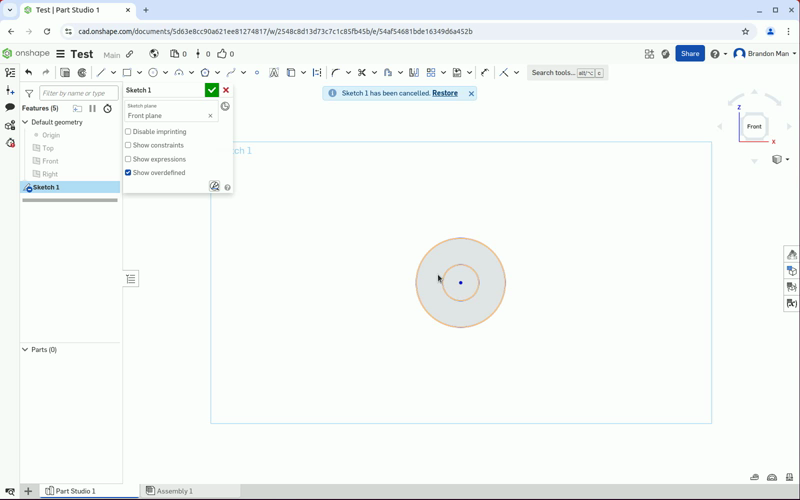
click(438, 274)
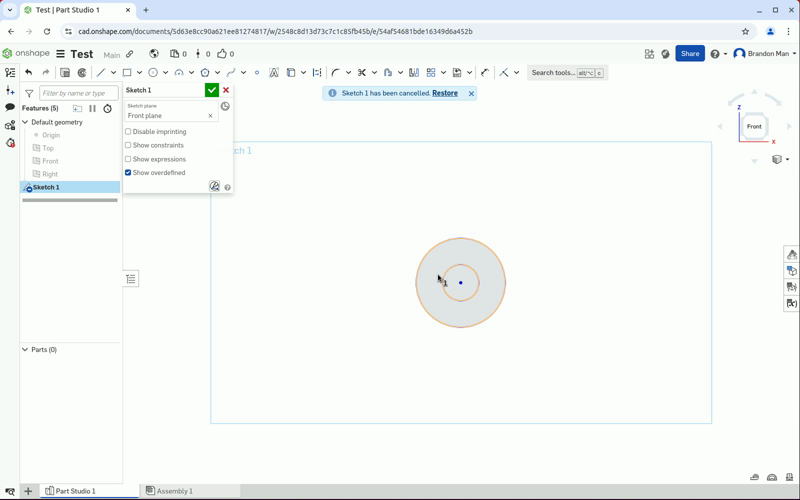
mouse_move(73, 352)
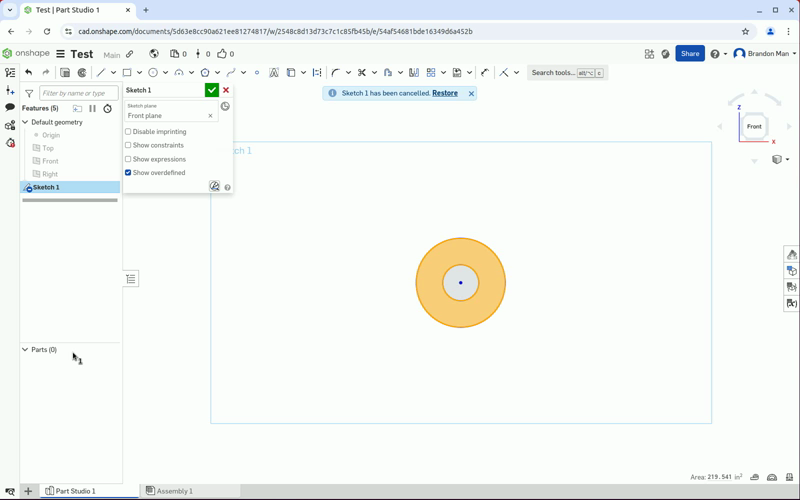
key(shift+y)
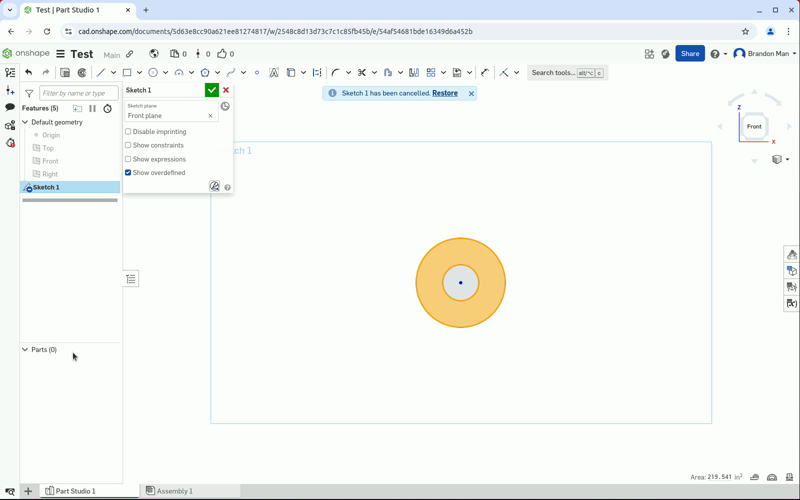
key(shift+e)
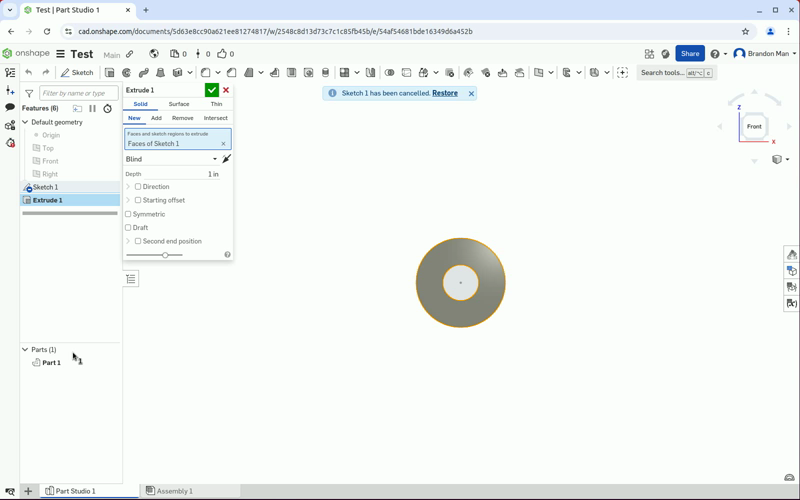
mouse_move(143, 106)
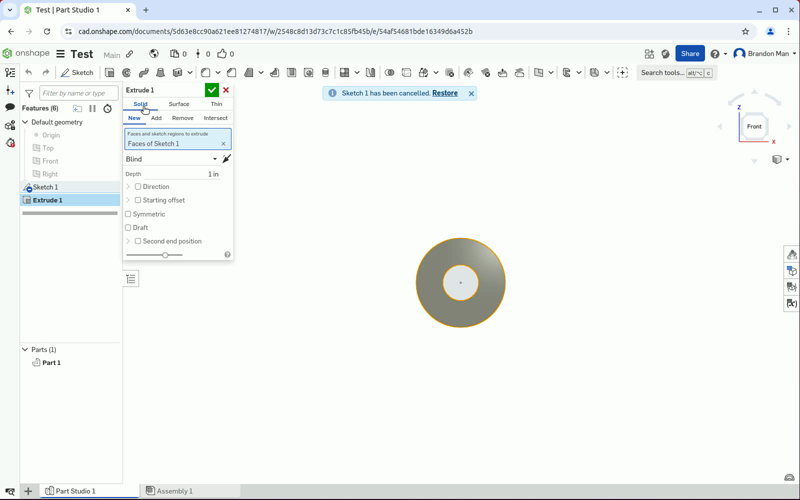
click(143, 106)
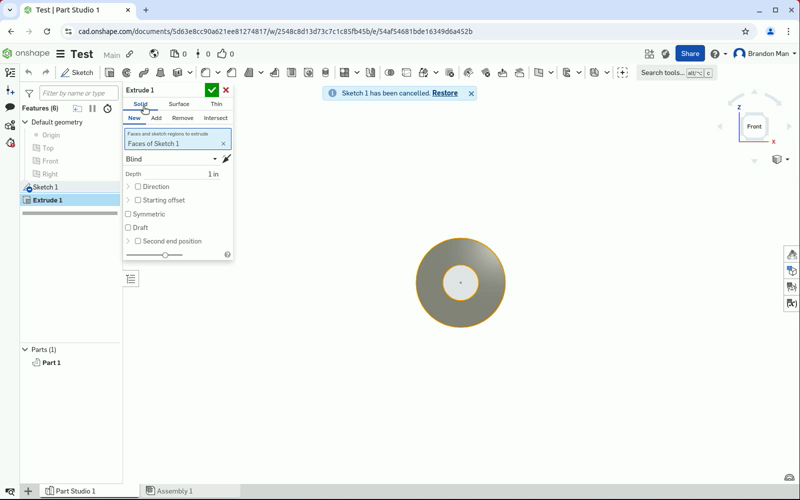
mouse_move(137, 120)
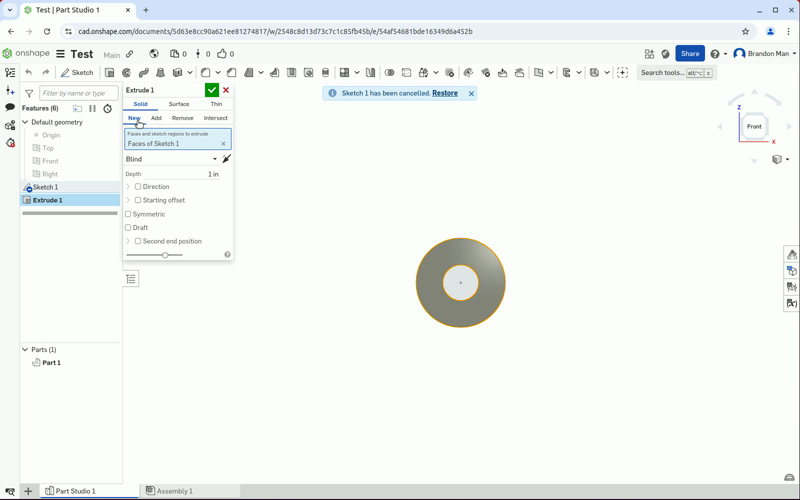
click(137, 120)
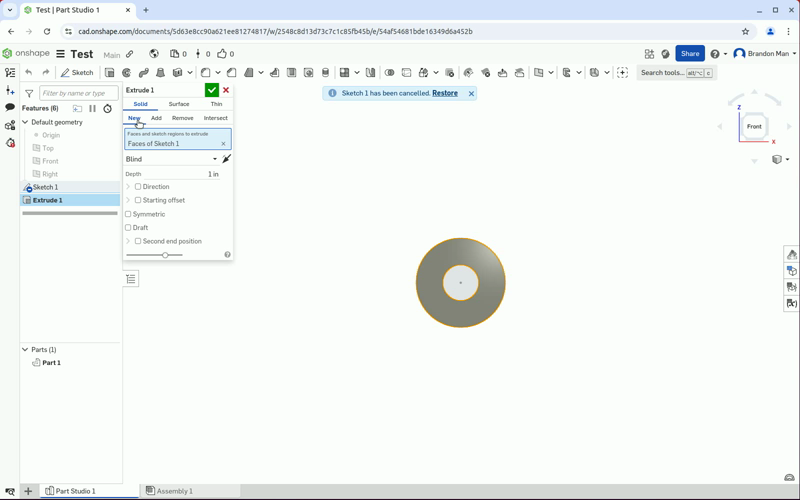
key(tab, 4)
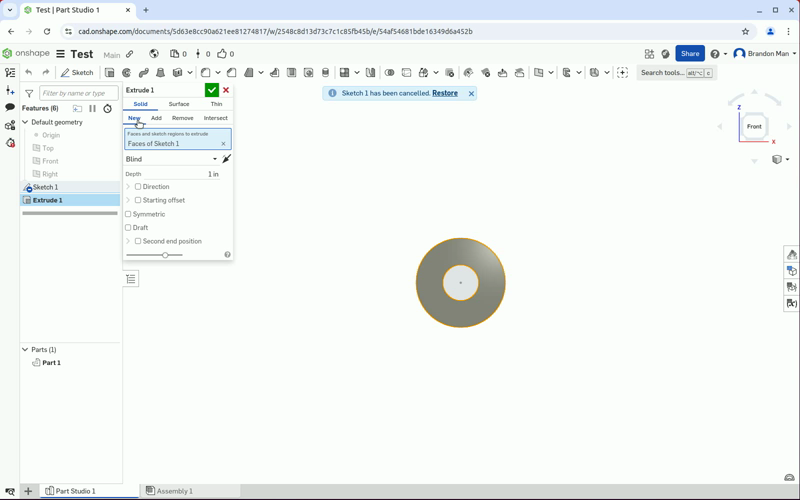
text(3.611)
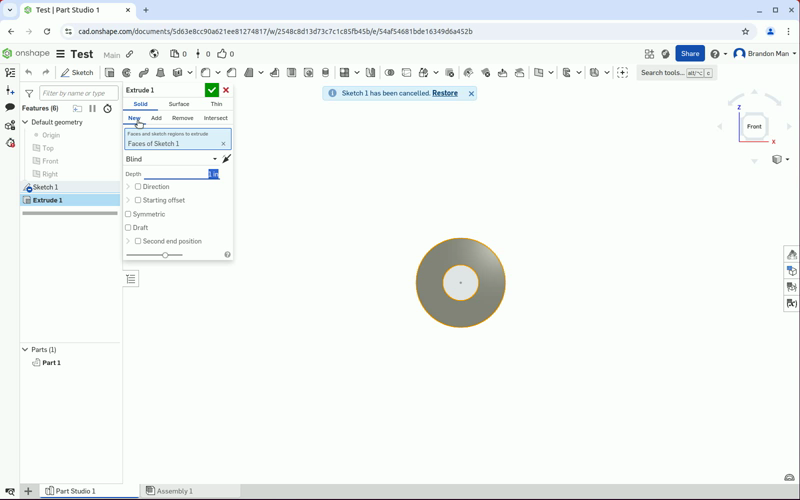
key(enter)
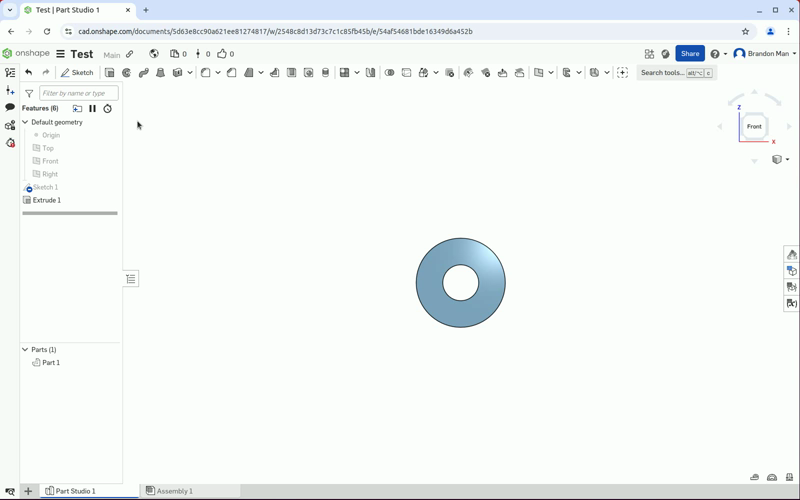
key(shift+h)
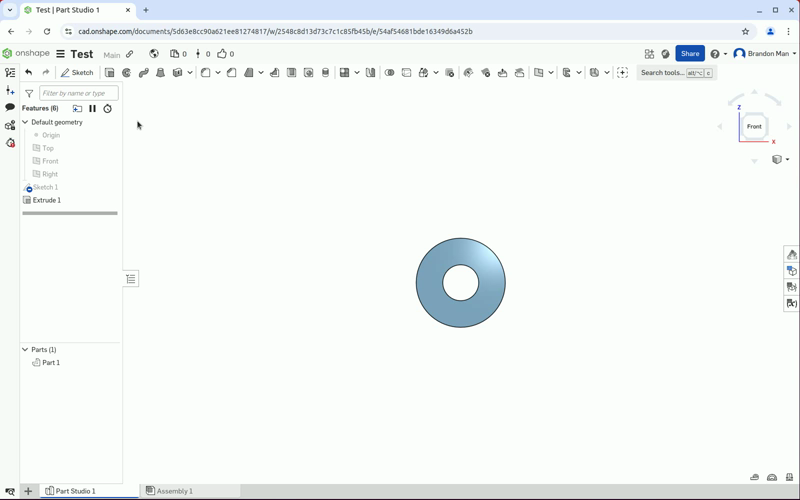
key(shift+h)
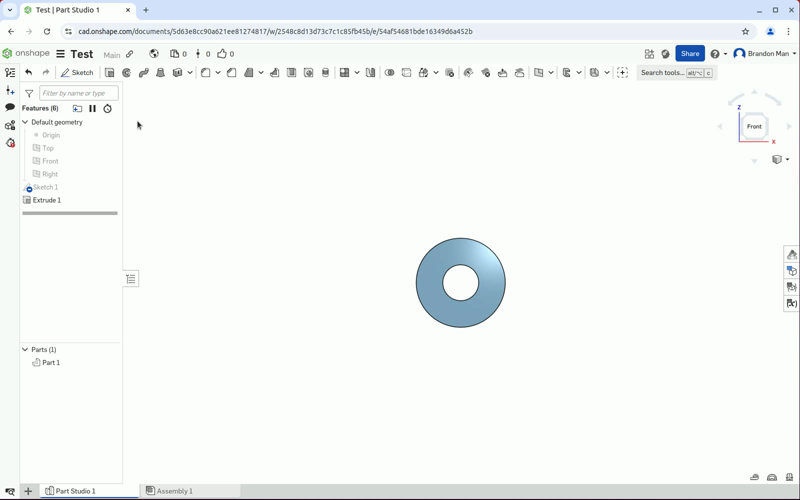
mouse_move(73, 189)
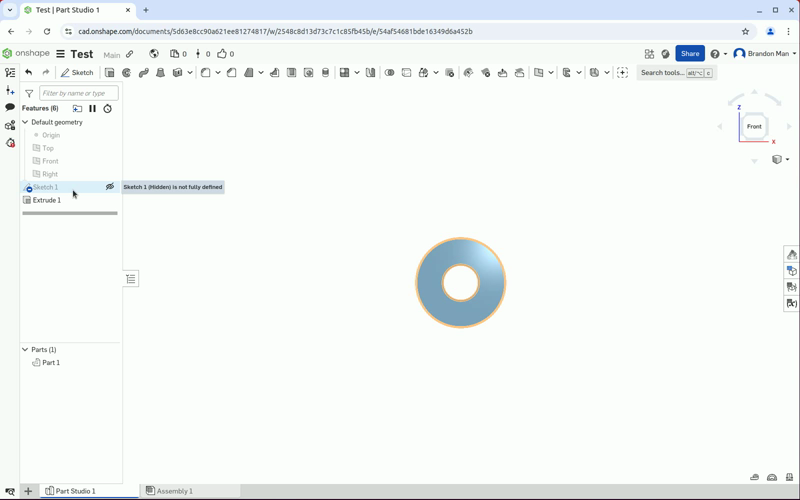
click(73, 189)
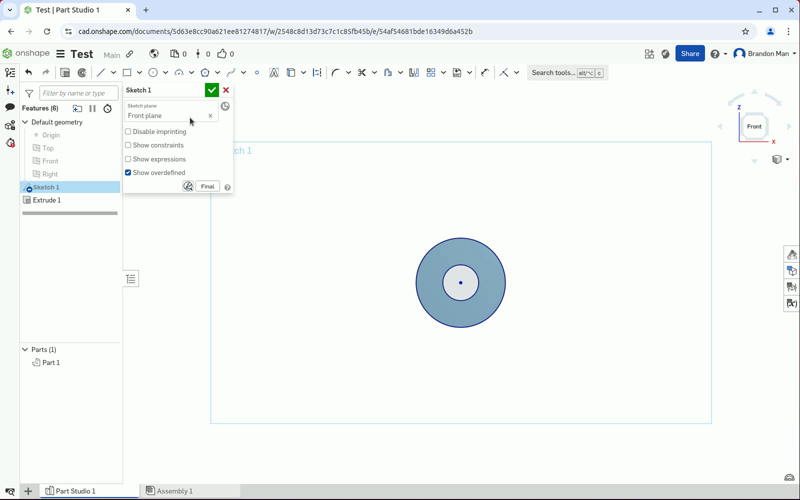
mouse_move(229, 92)
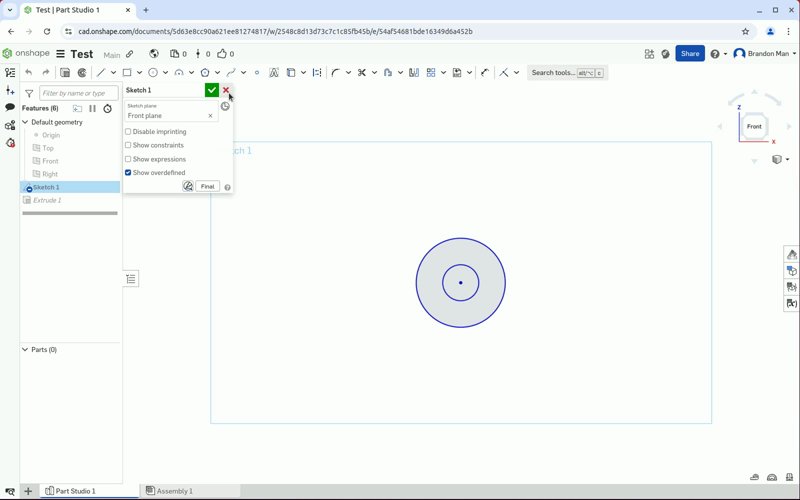
click(229, 92)
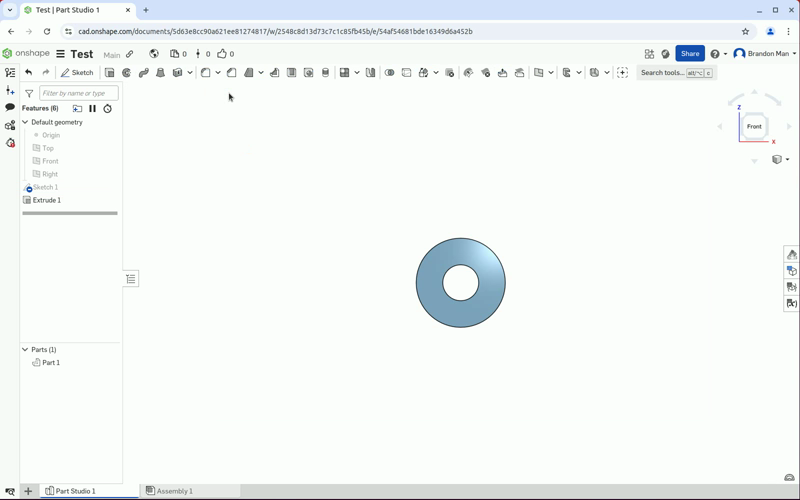
mouse_move(541, 75)
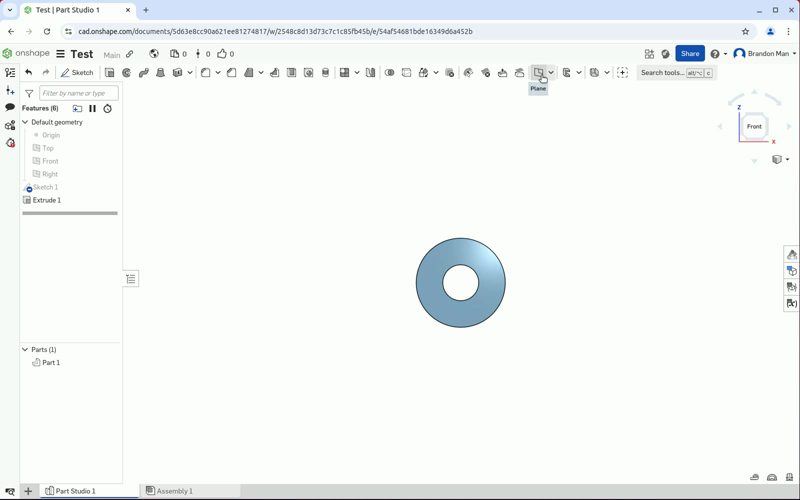
click(541, 75)
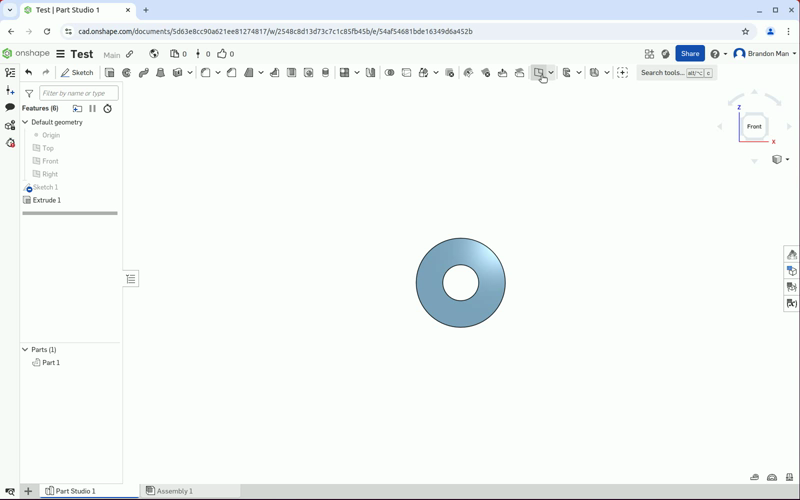
mouse_move(73, 163)
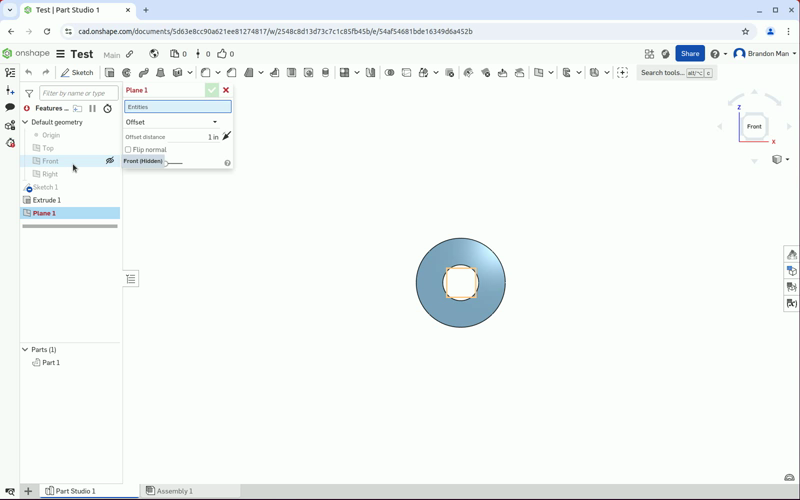
click(73, 163)
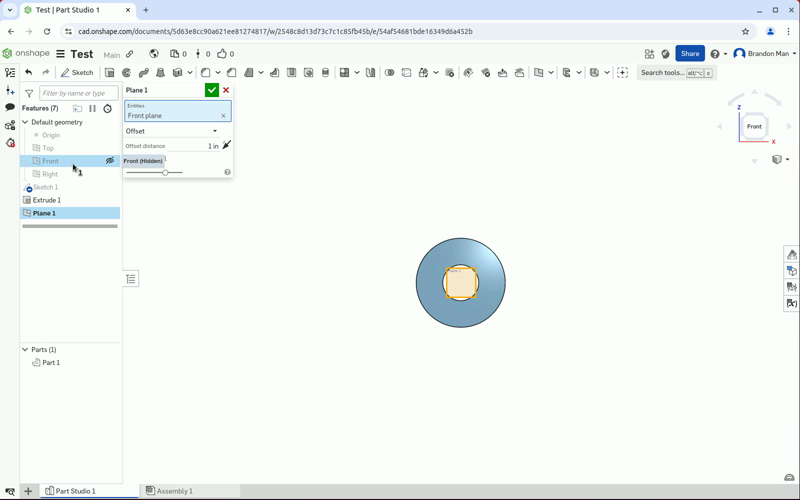
key(tab, 2)
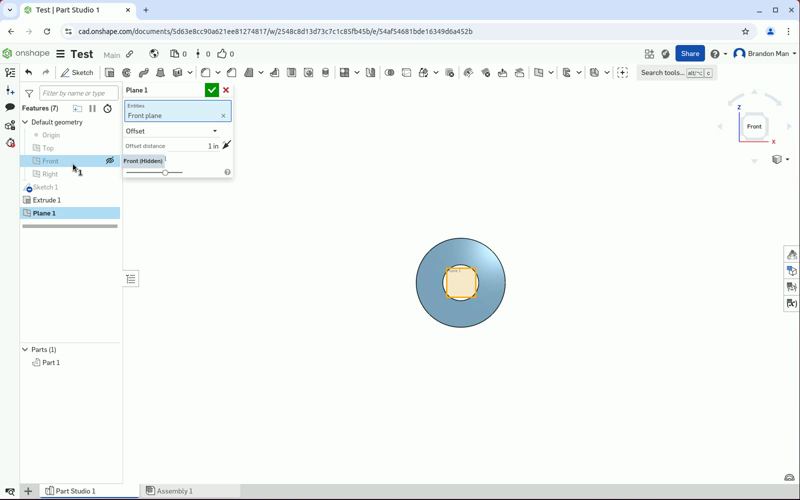
text(3.605)
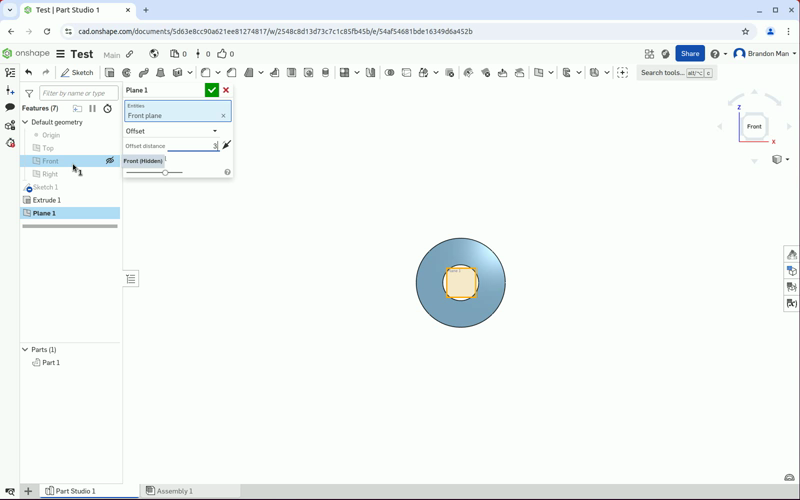
key(enter, 2)
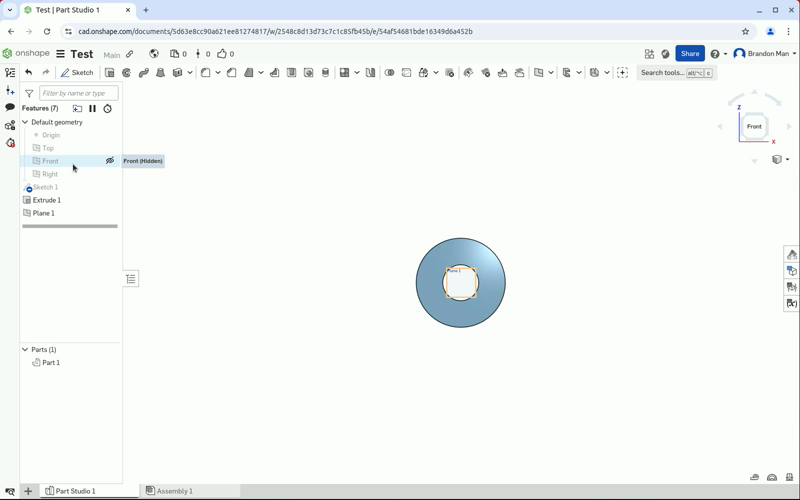
key(shift+s)
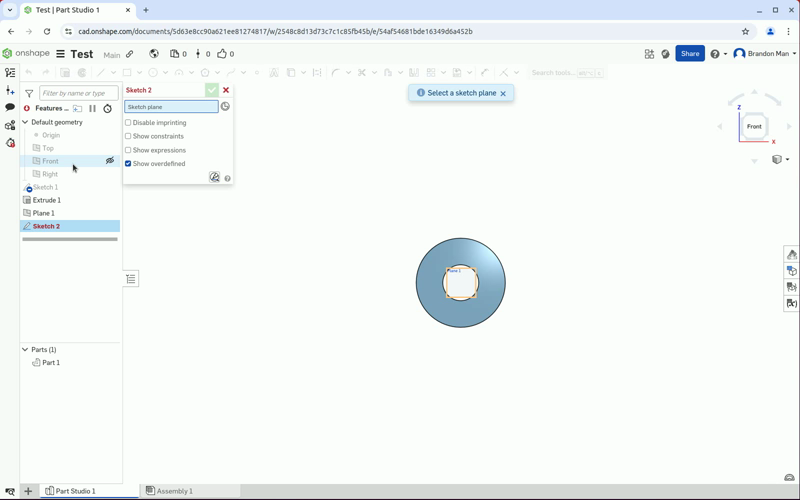
mouse_move(73, 215)
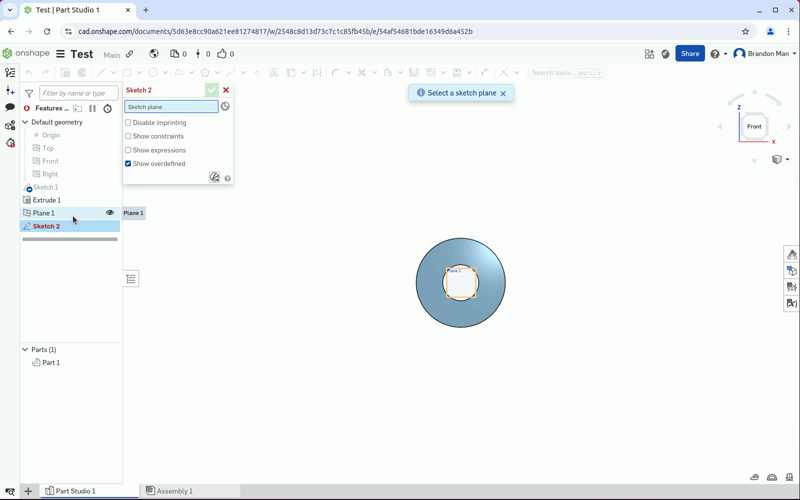
click(73, 215)
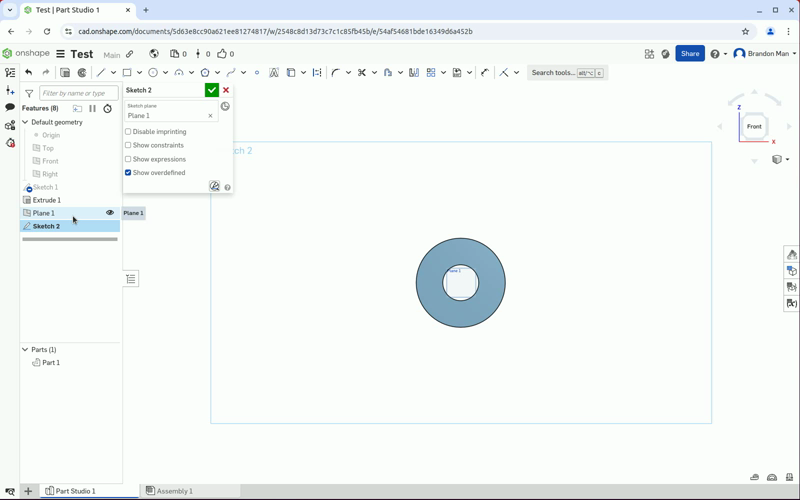
mouse_move(73, 352)
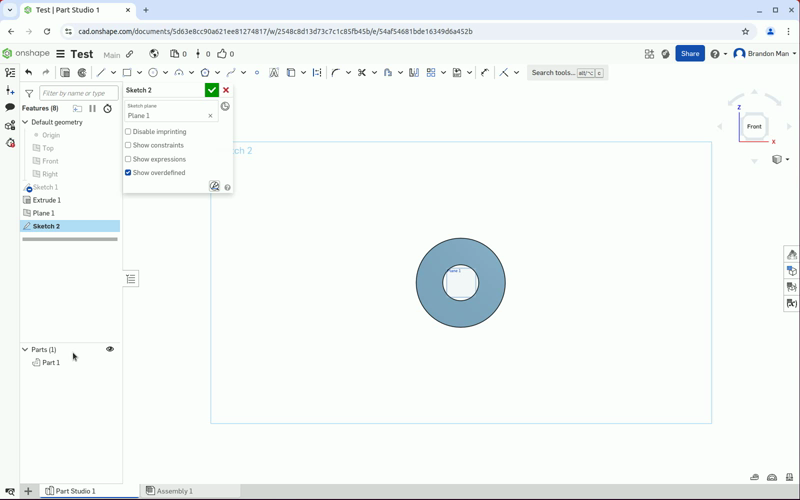
key(y)
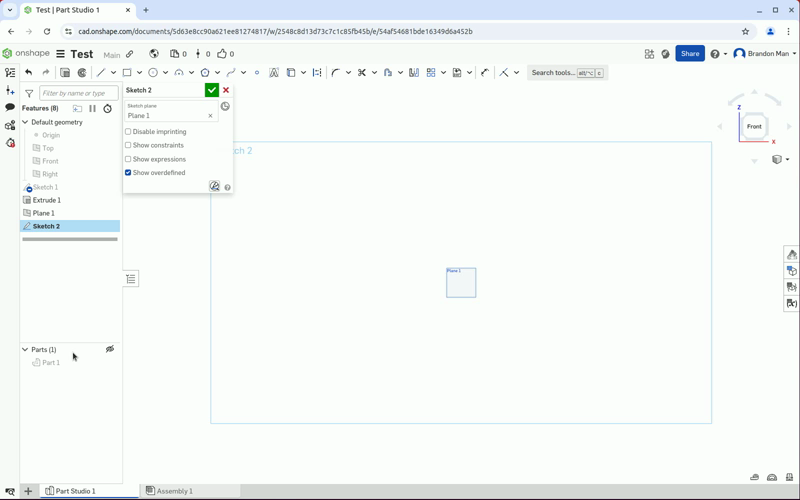
key(c)
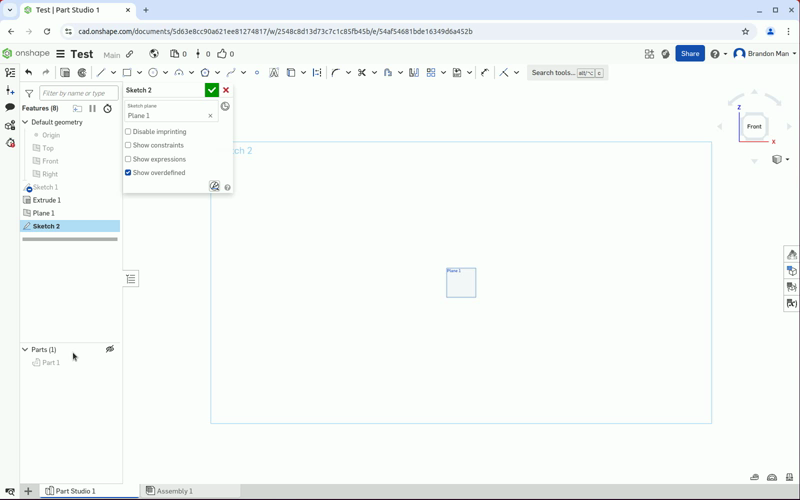
key_down(shift)
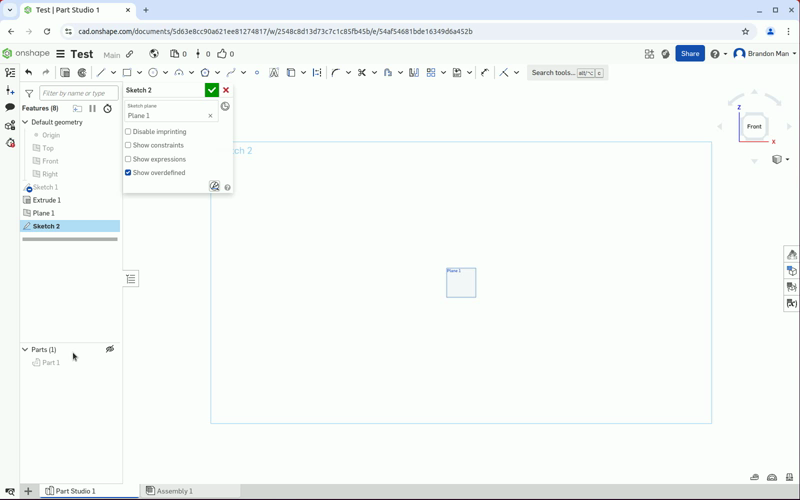
mouse_move(460, 282)
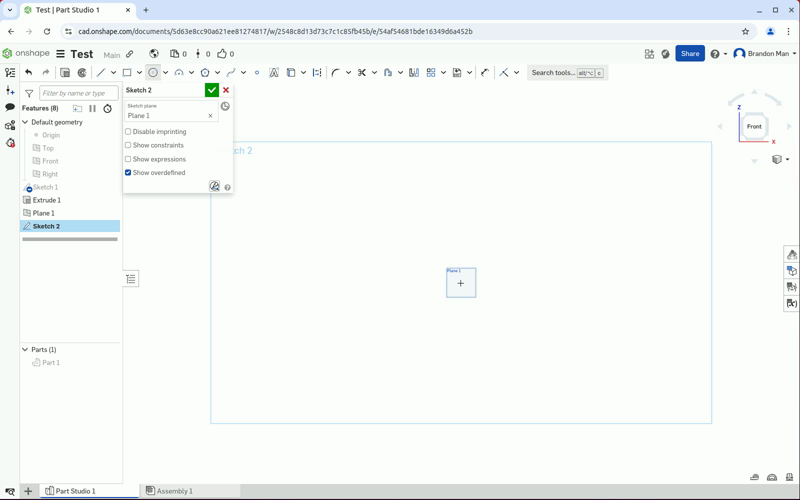
click(460, 282)
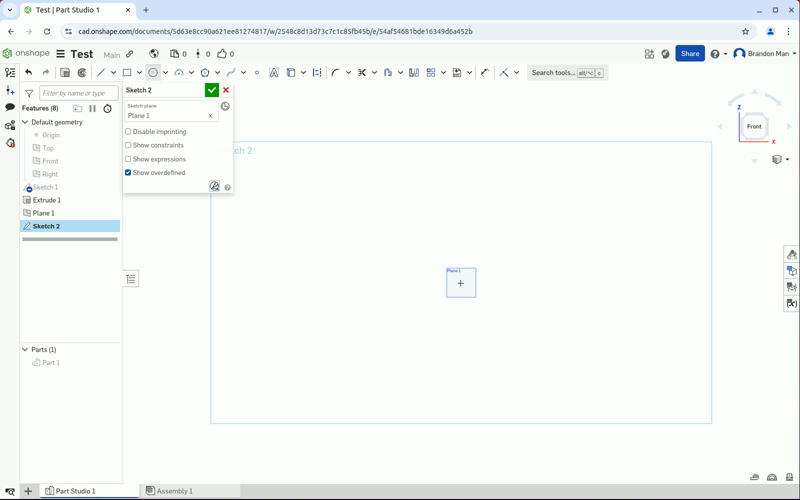
key_up(shift)
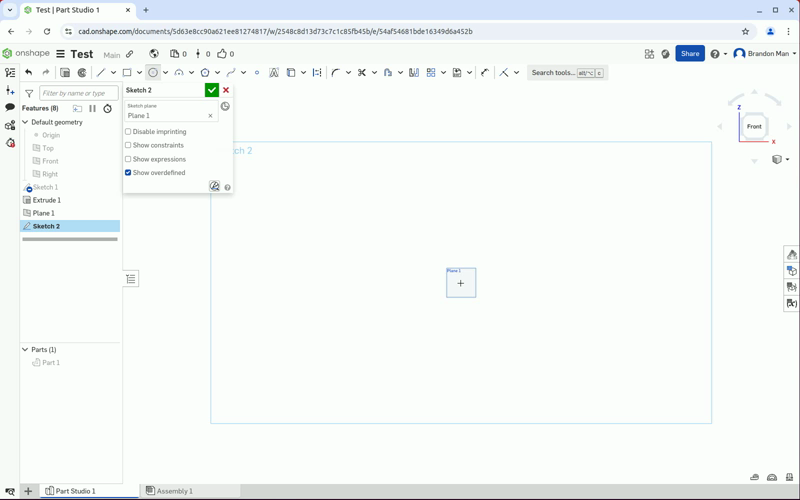
mouse_move(492, 282)
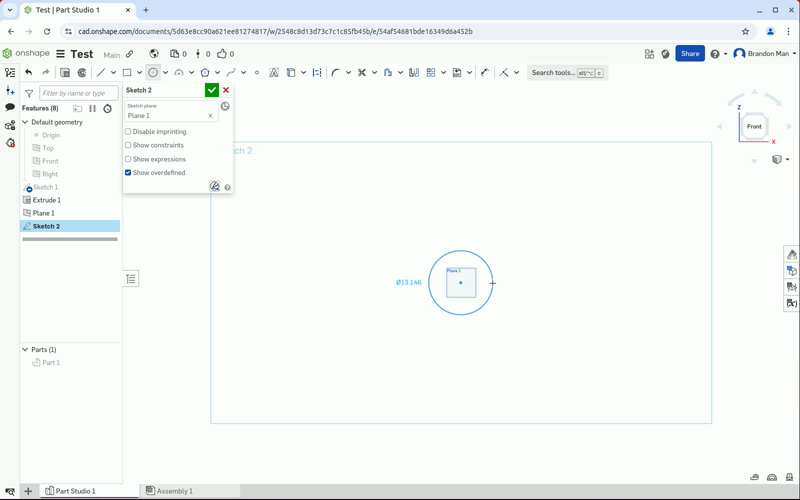
click(492, 282)
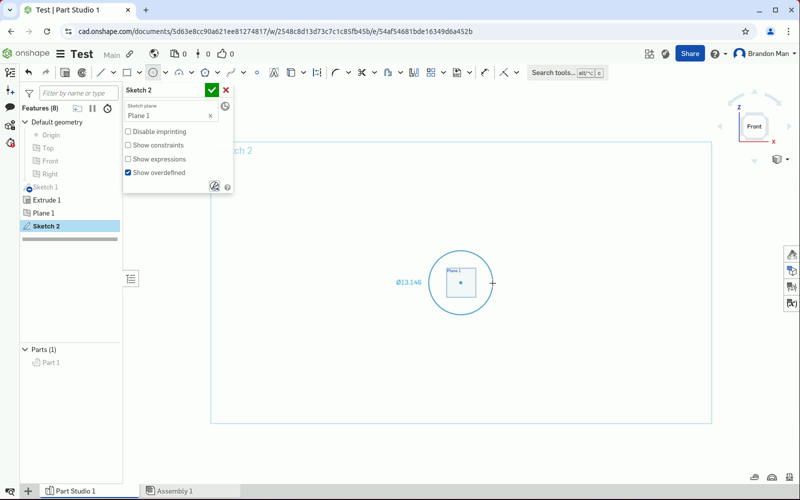
key(esc)
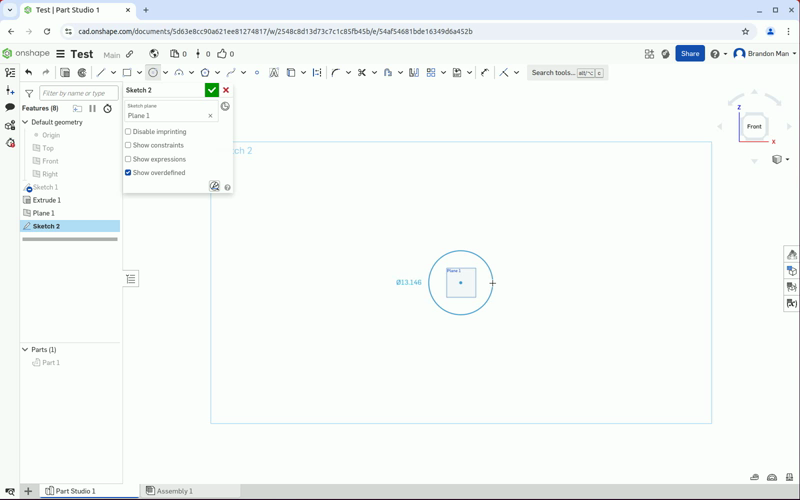
key(c)
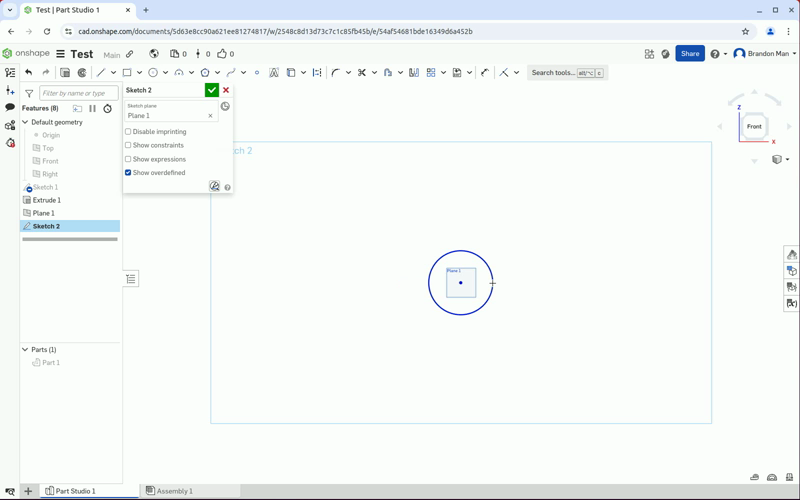
key_down(shift)
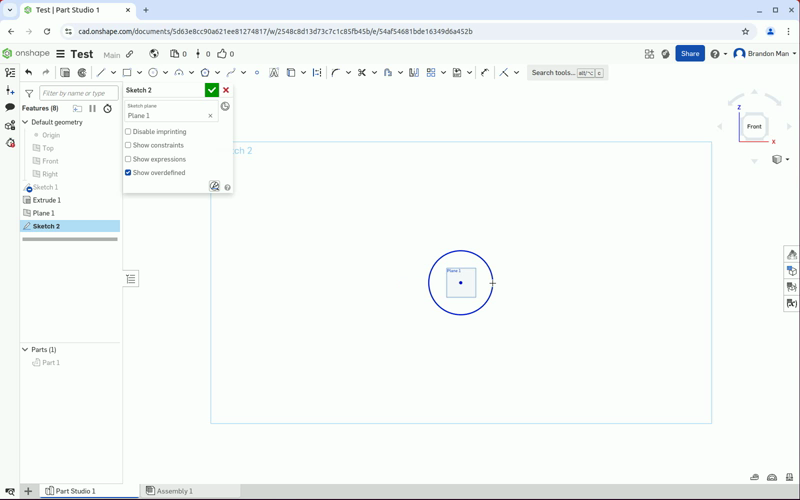
mouse_move(460, 282)
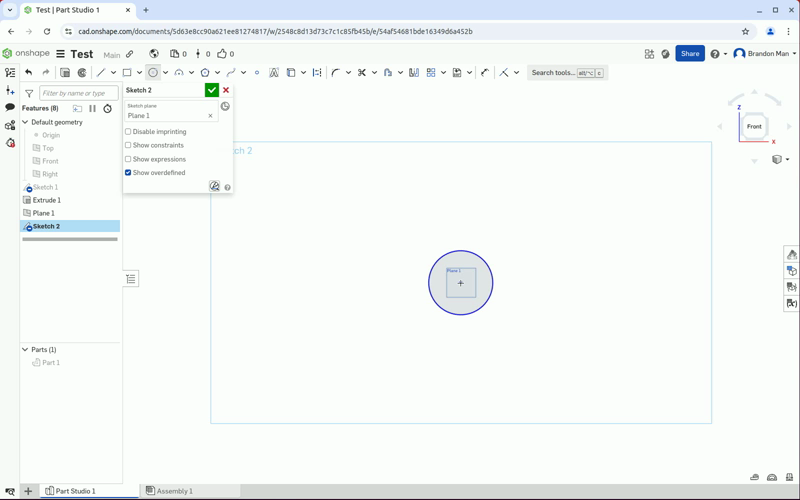
click(460, 282)
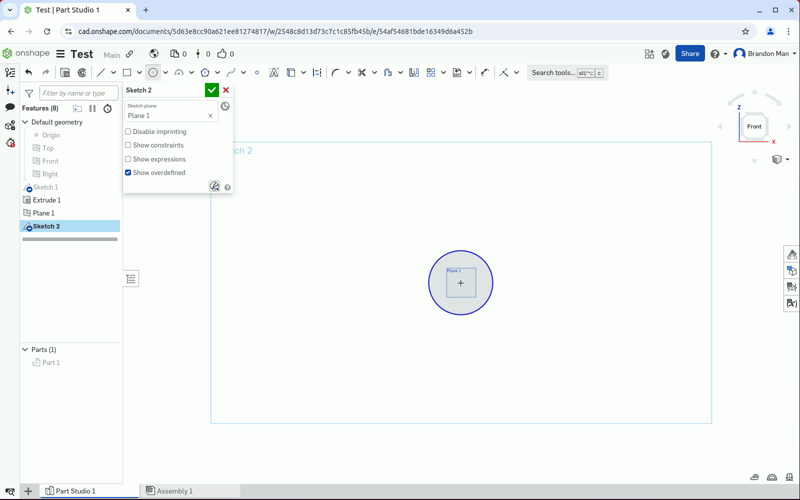
key_up(shift)
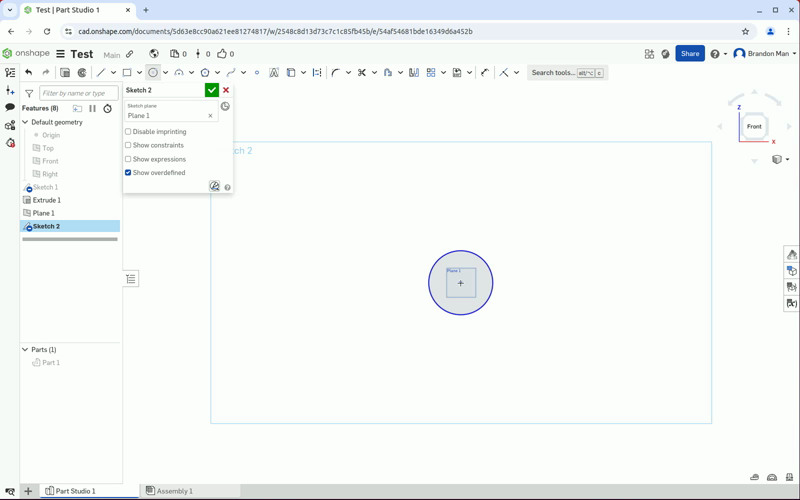
mouse_move(478, 282)
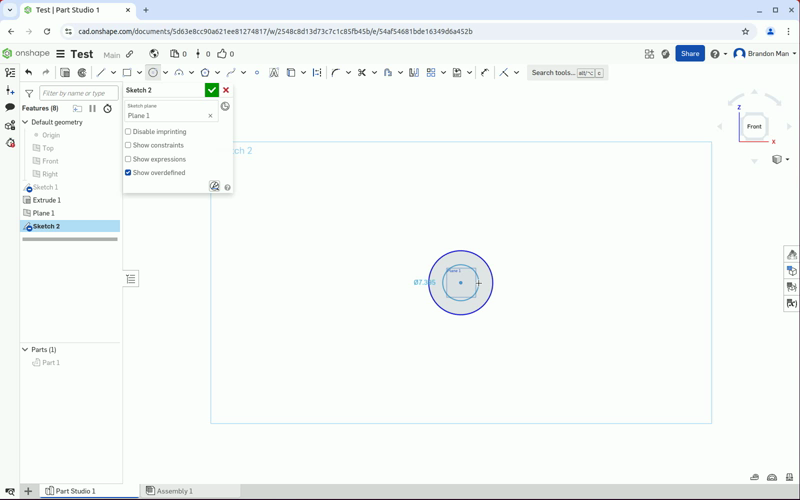
click(478, 282)
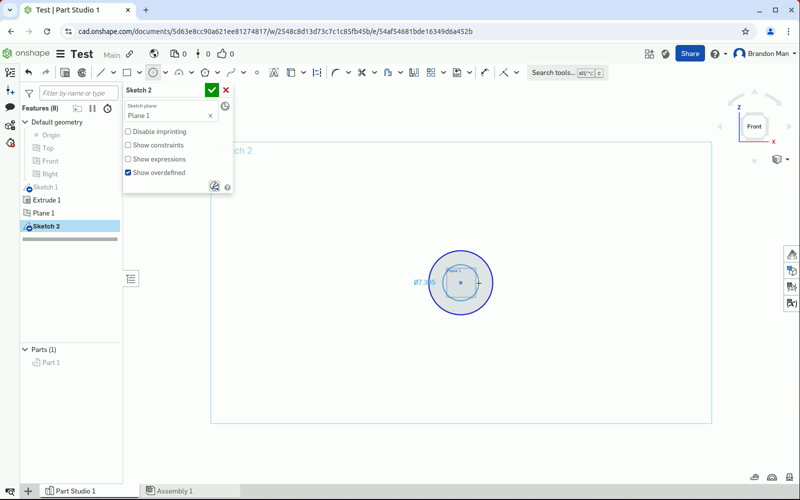
key(esc)
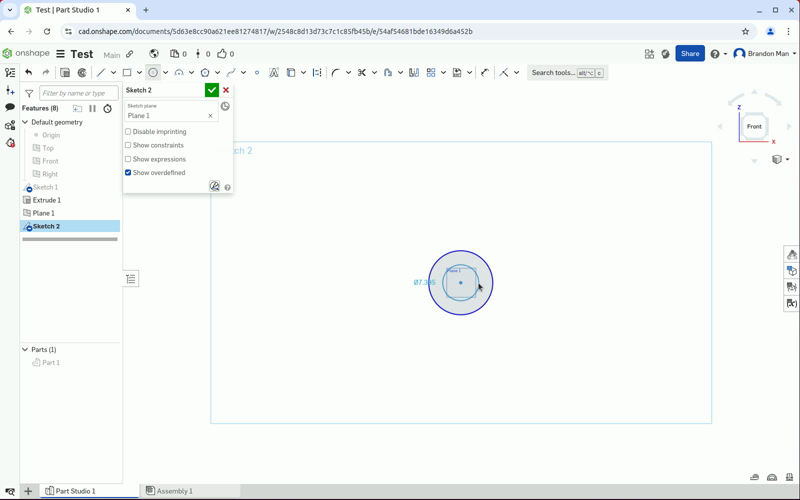
mouse_move(440, 283)
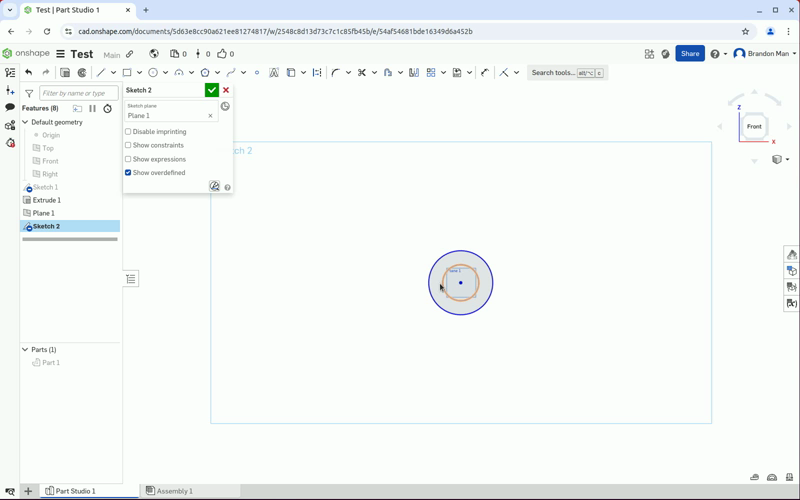
click(440, 283)
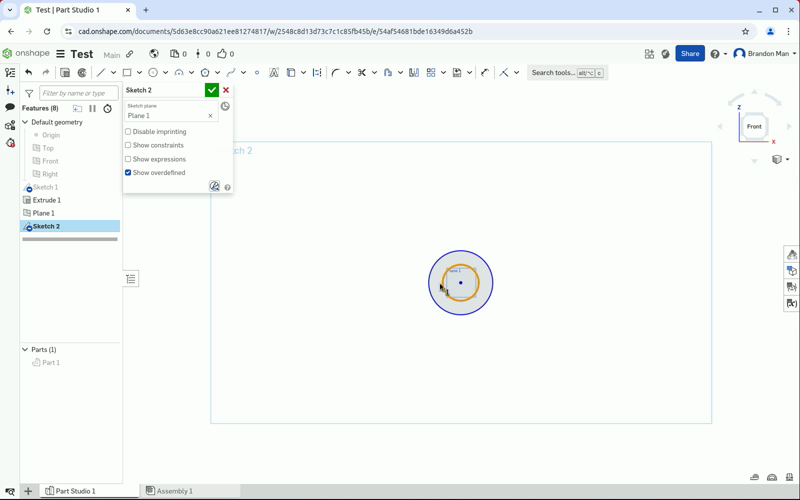
mouse_move(73, 352)
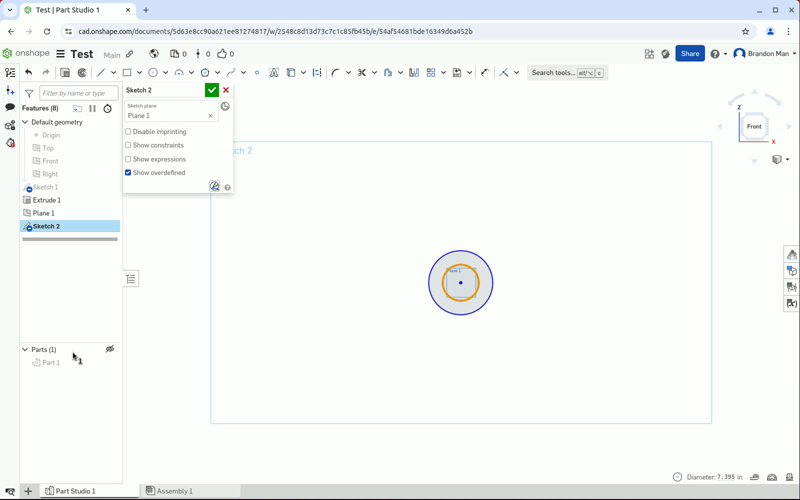
key(shift+y)
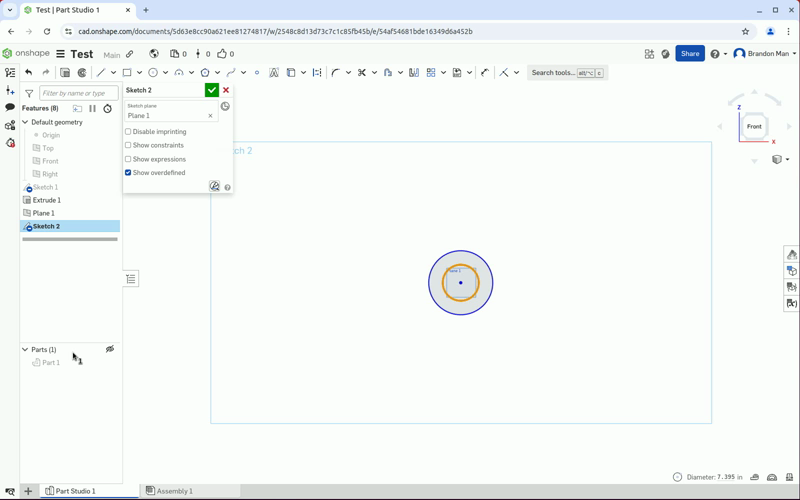
key(shift+e)
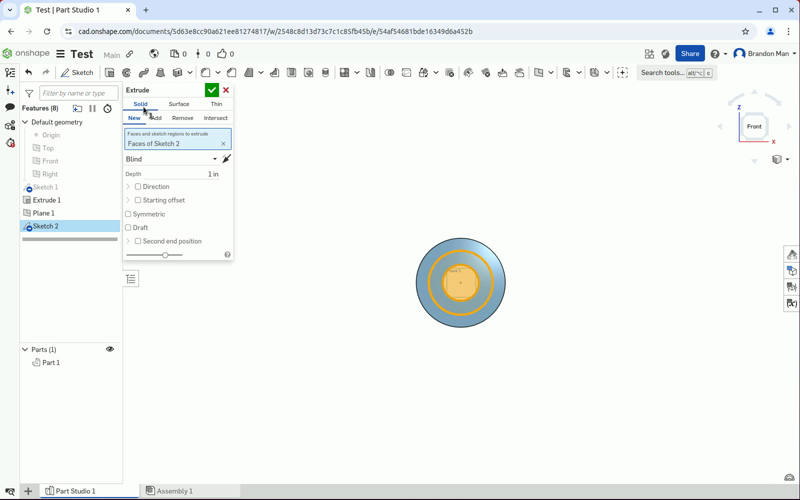
mouse_move(143, 106)
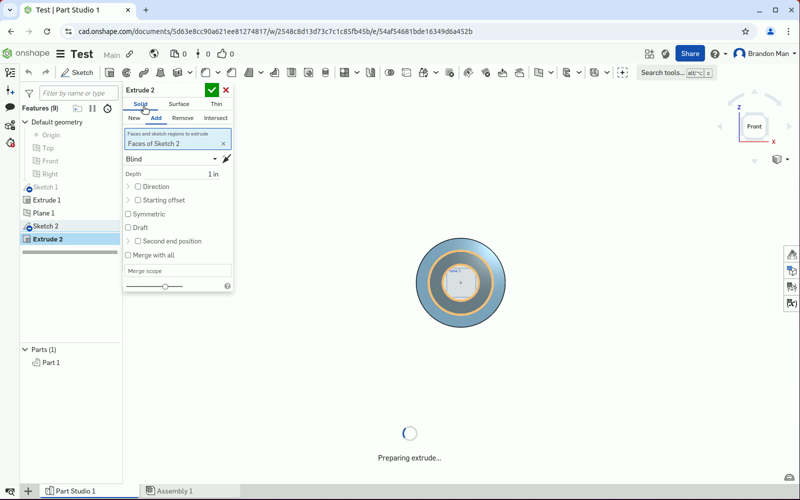
click(143, 106)
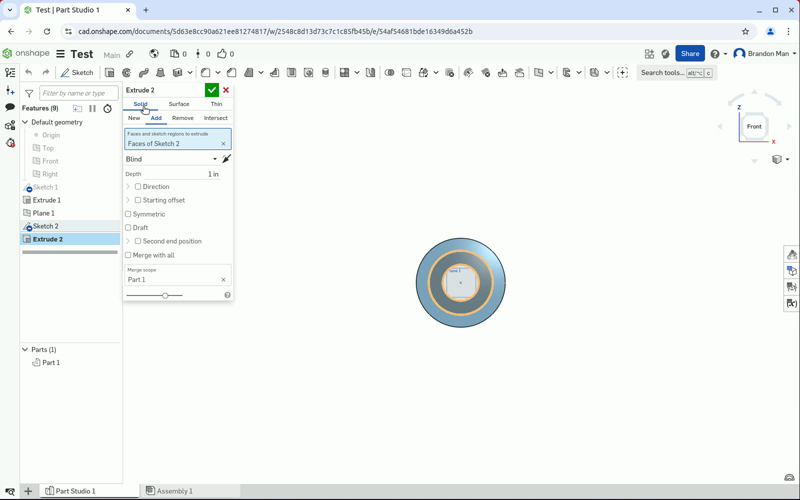
mouse_move(137, 120)
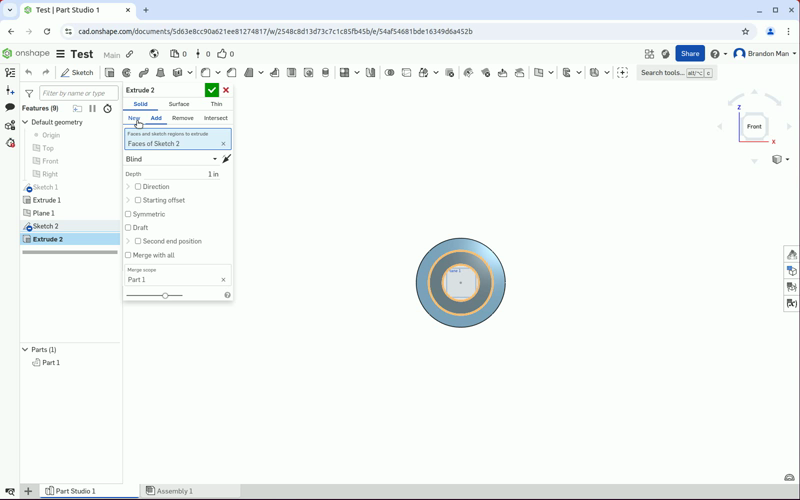
click(137, 120)
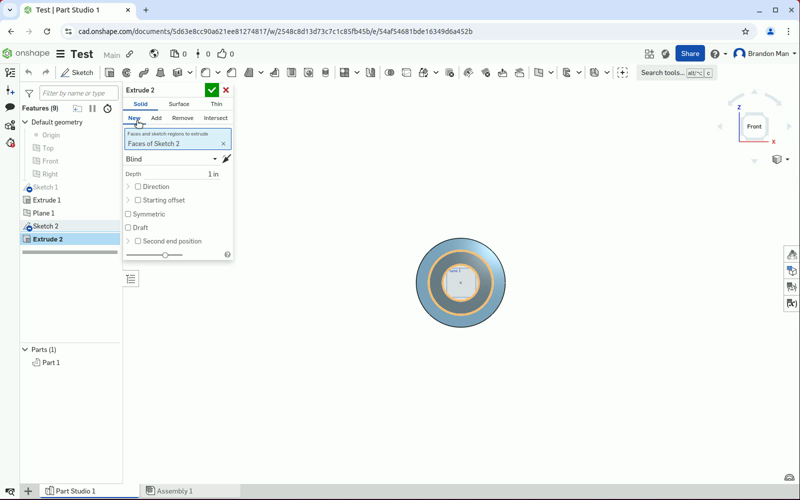
key(tab, 4)
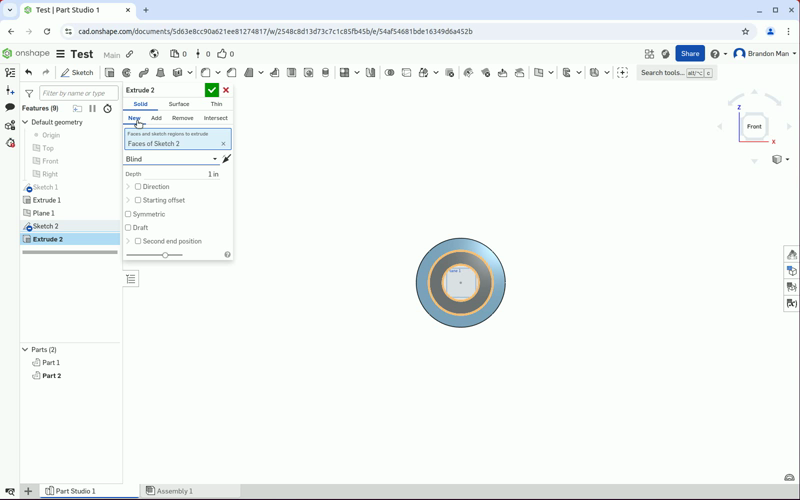
text(1.204)
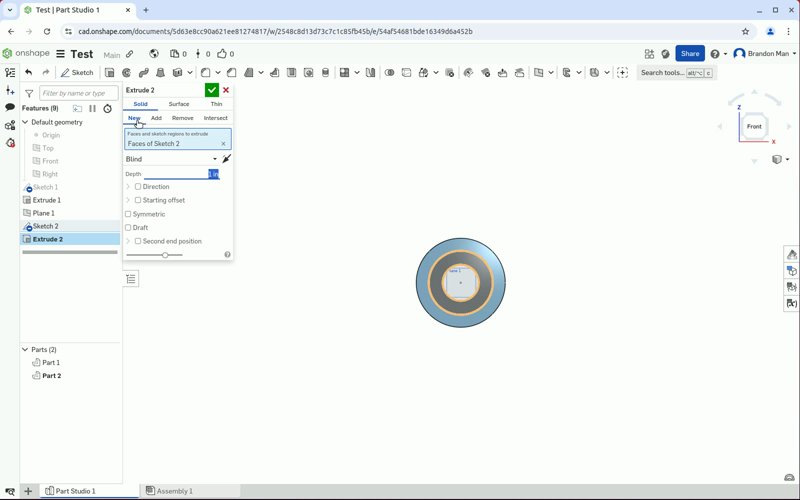
key(enter)
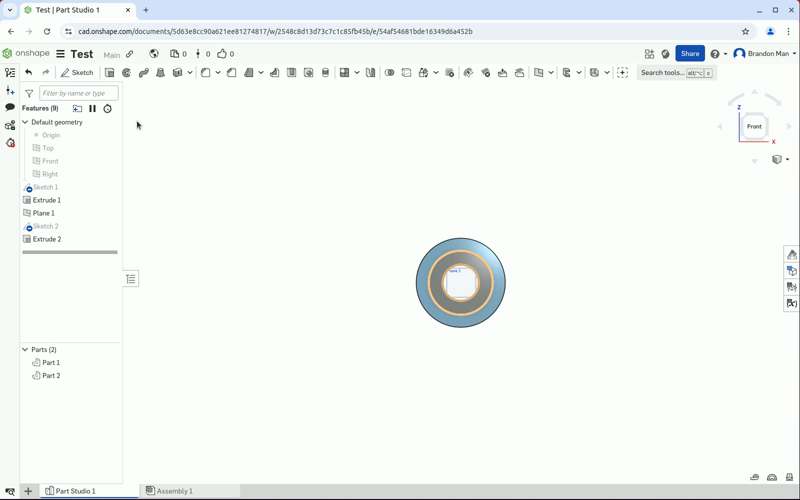
key(shift+h)
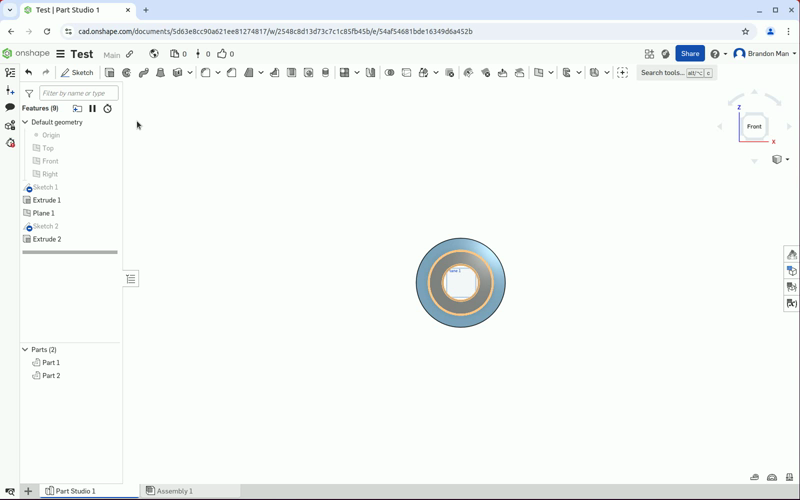
key(shift+h)
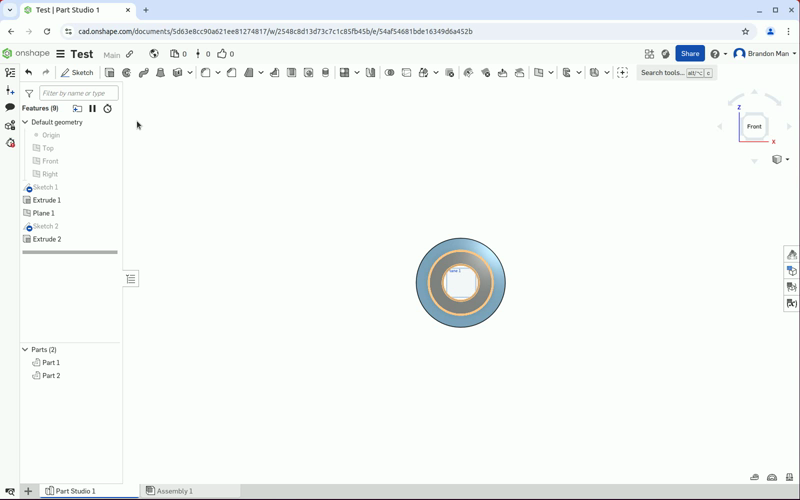
key(shift+7)
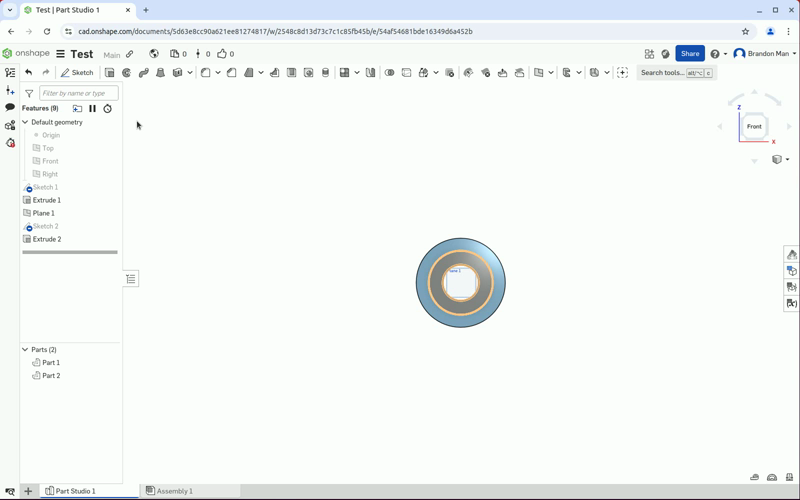
key(left, 2)
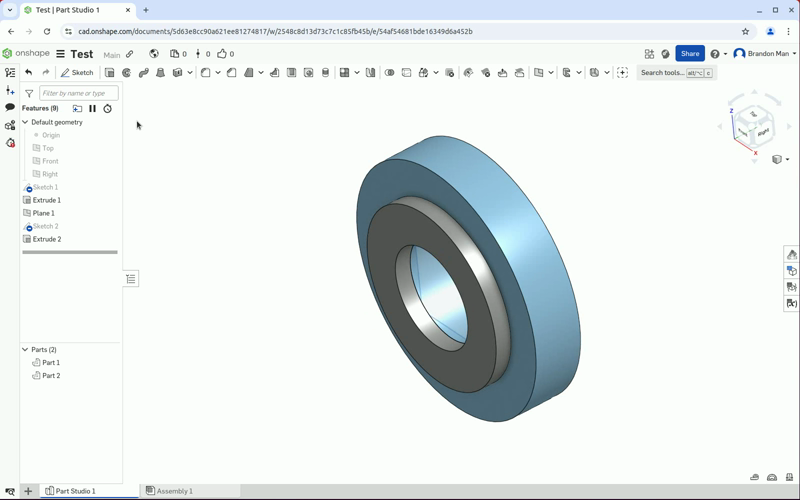
key(down, 2)
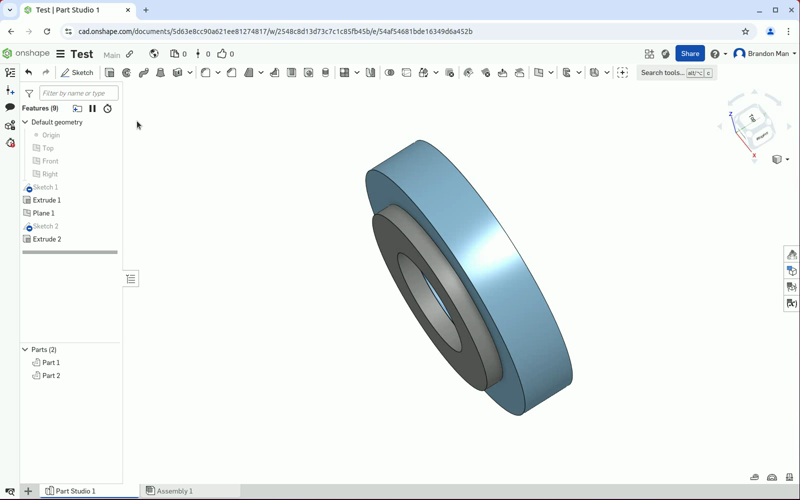
key(up, 2)
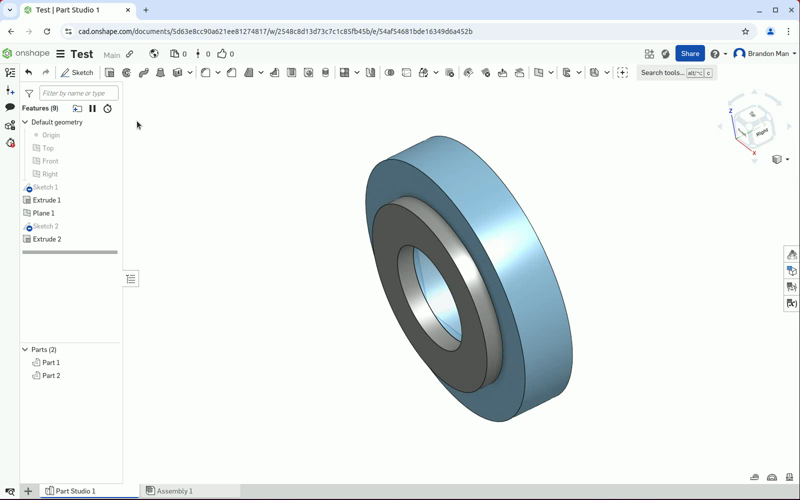
key(right, 2)
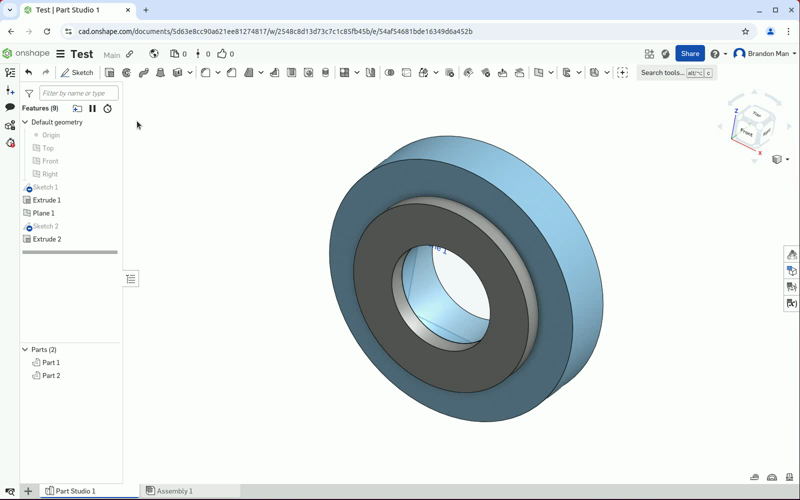
mouse_move(73, 189)
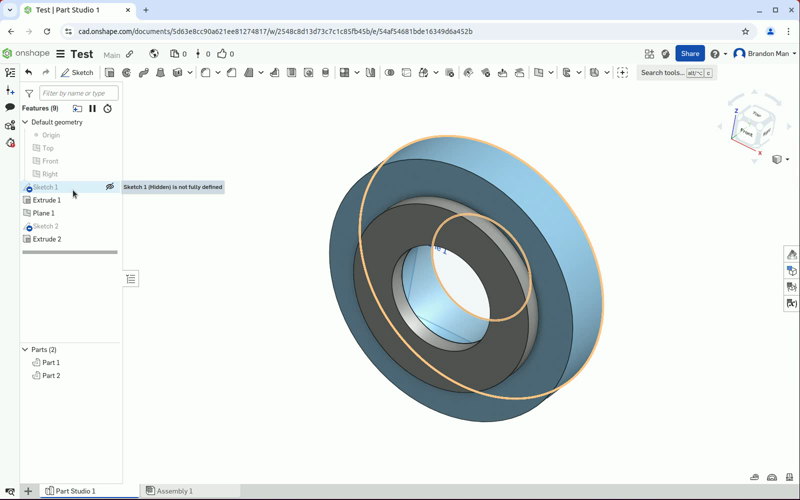
click(73, 189)